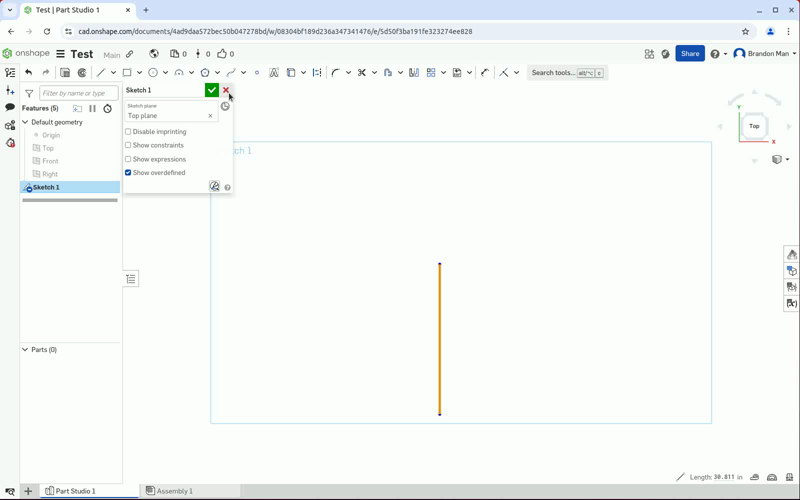
key(shift+h)
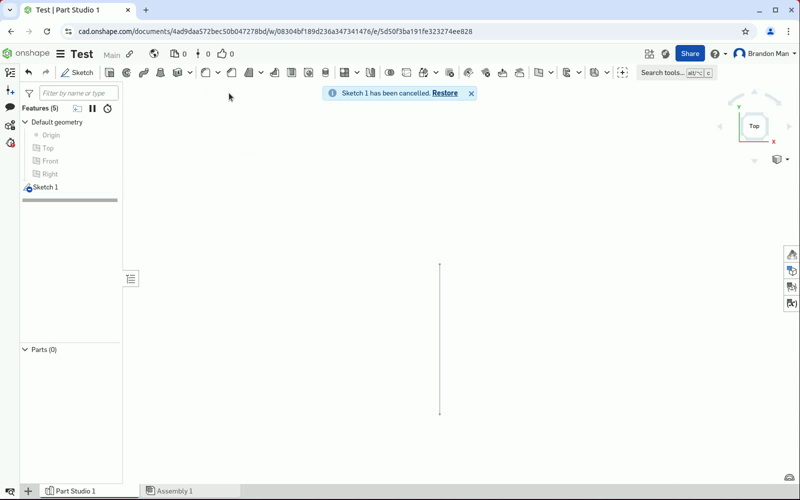
key(shift+s)
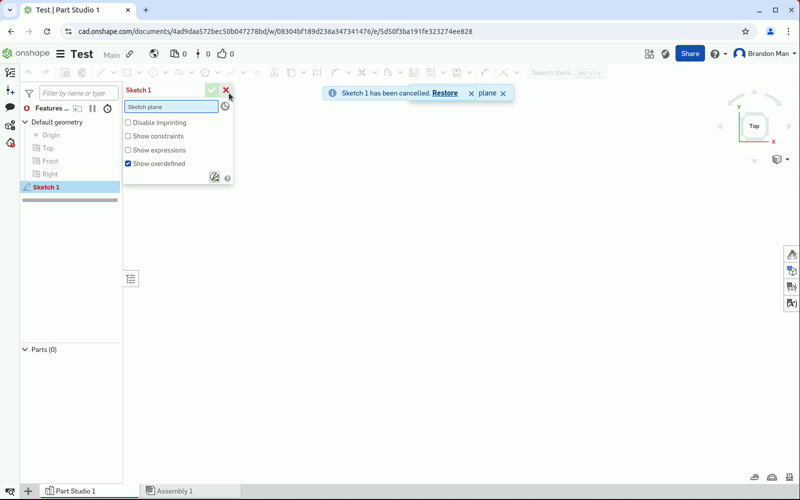
mouse_move(73, 150)
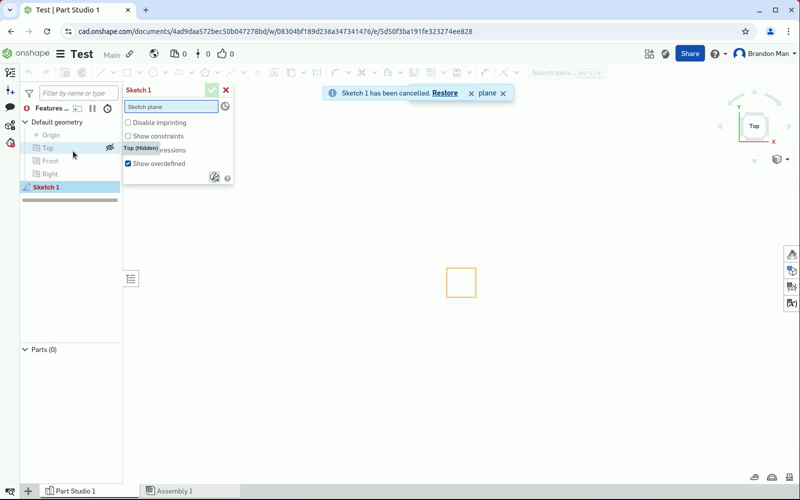
click(73, 150)
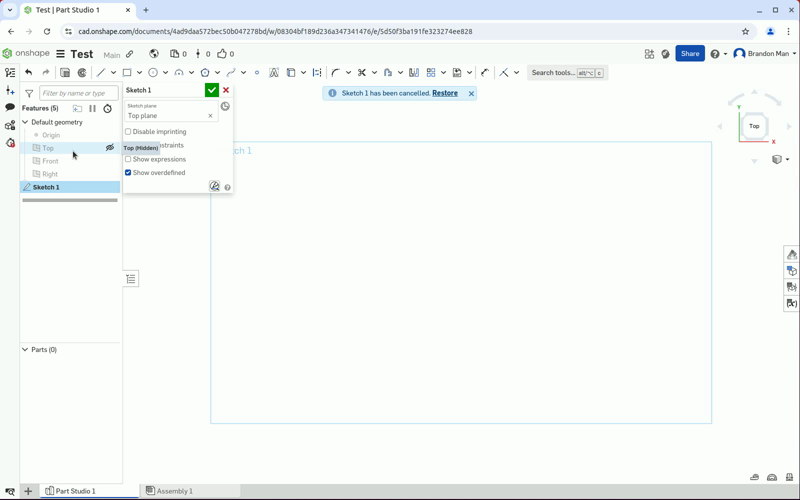
mouse_move(73, 352)
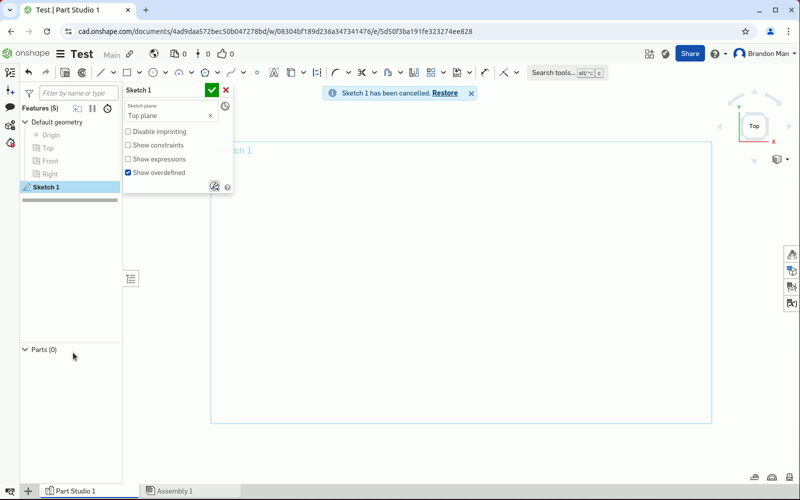
key(y)
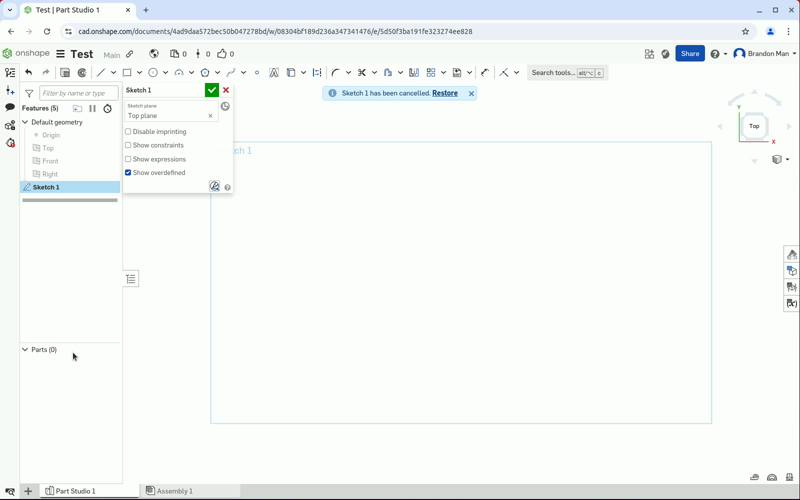
key(l)
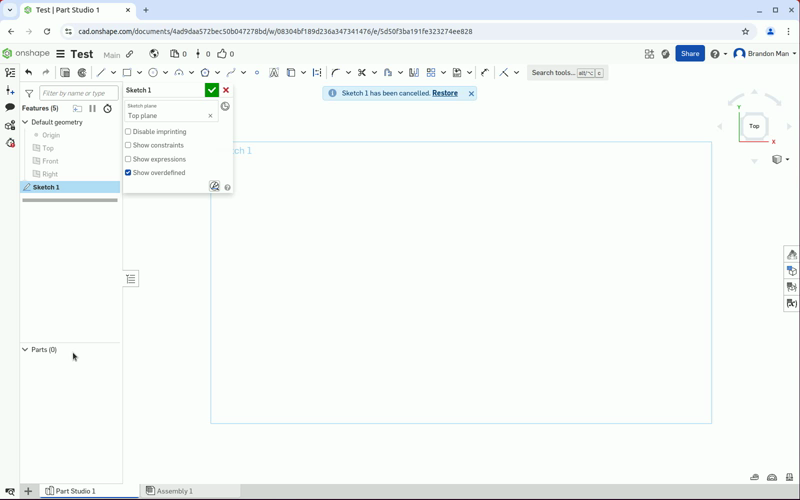
key_down(shift)
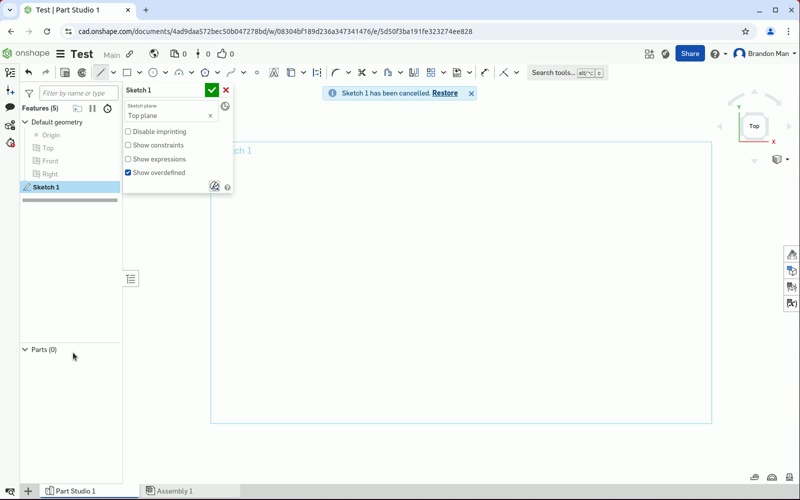
mouse_move(349, 282)
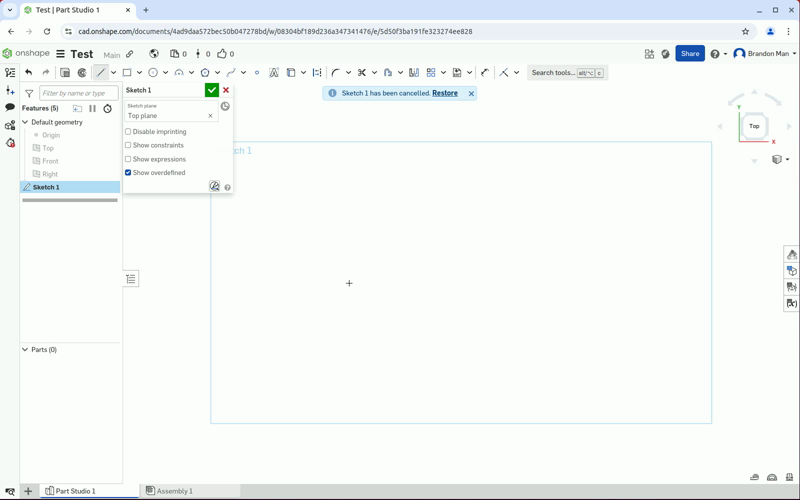
click(349, 282)
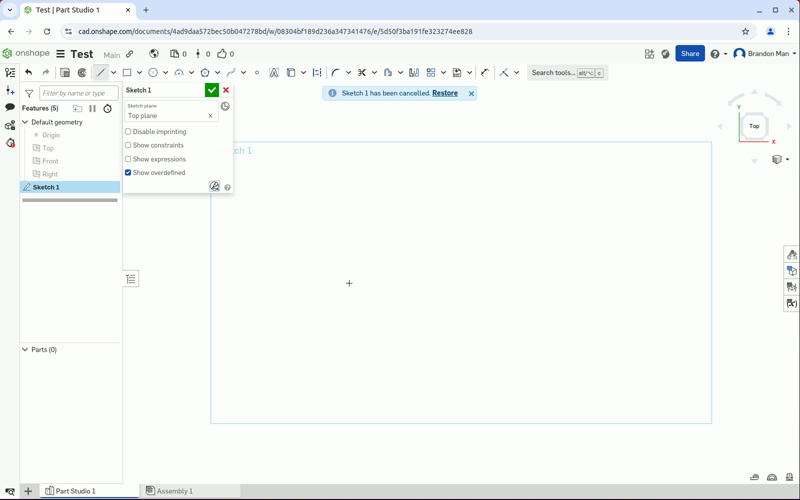
key_up(shift)
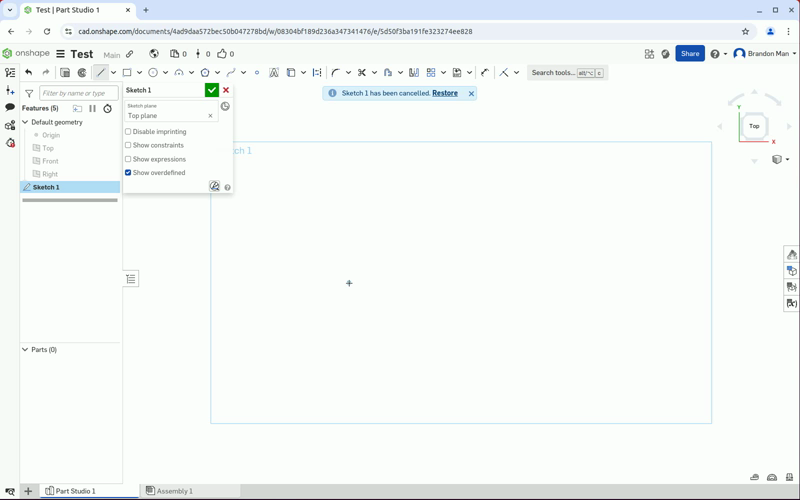
key_down(shift)
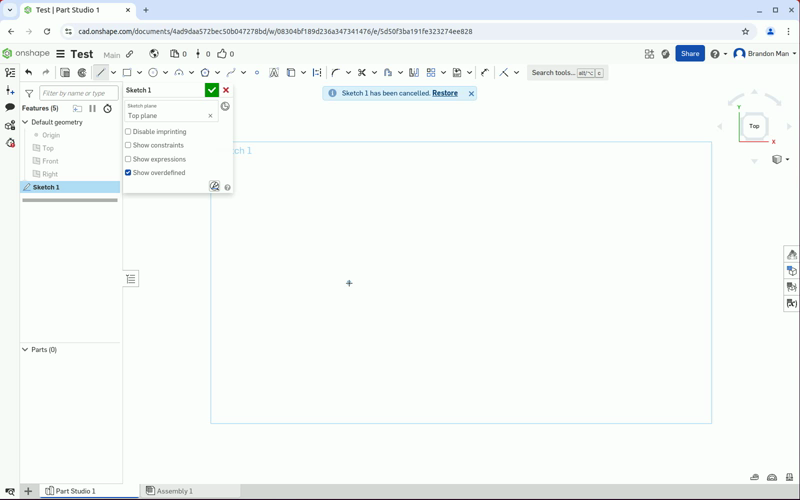
mouse_move(405, 378)
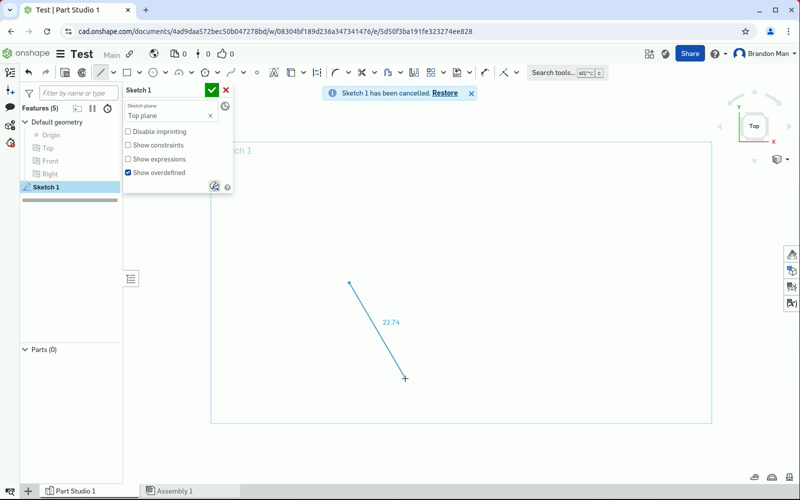
click(405, 378)
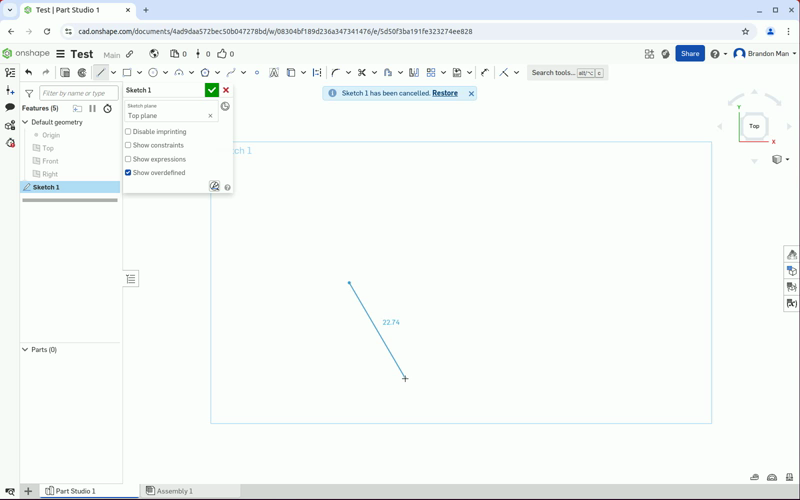
key_up(shift)
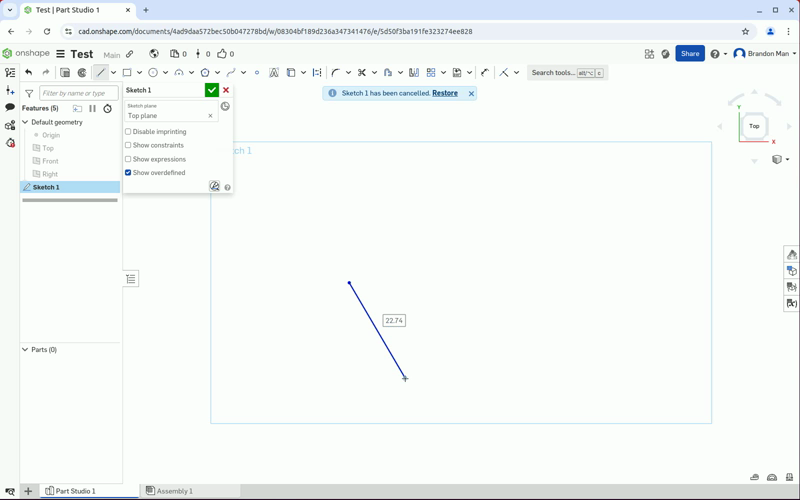
key_down(shift)
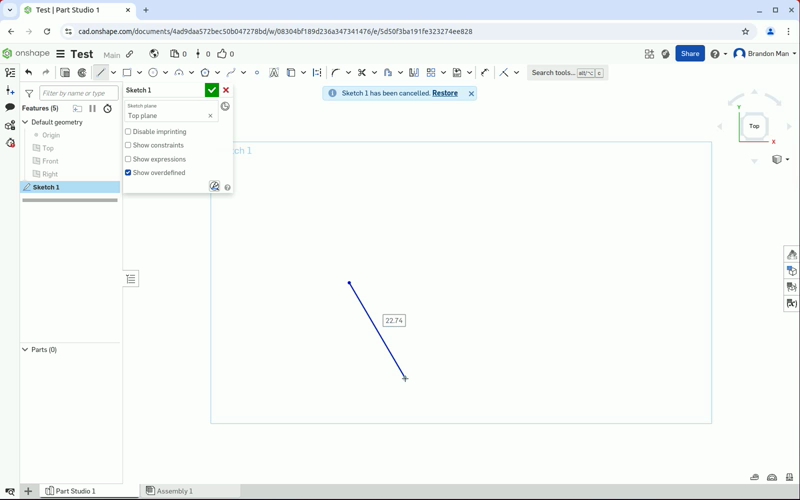
mouse_move(514, 378)
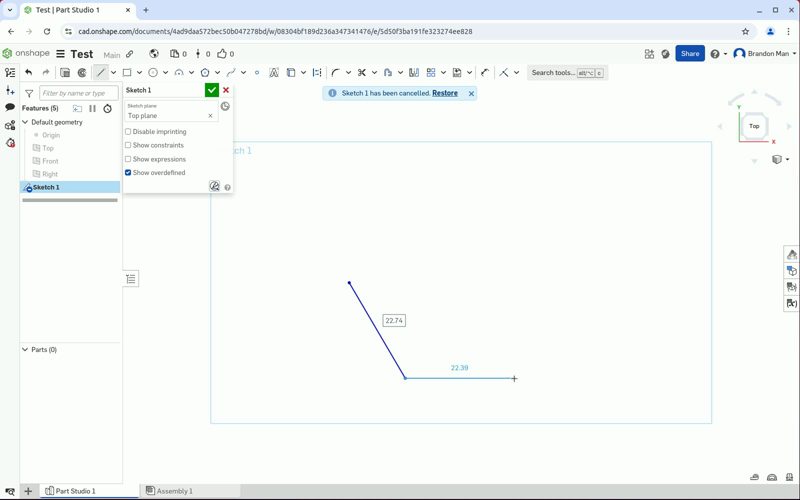
click(514, 378)
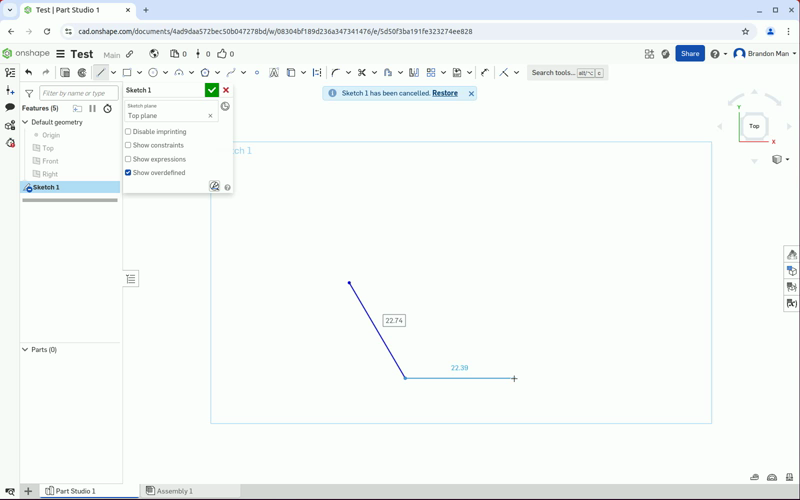
key_up(shift)
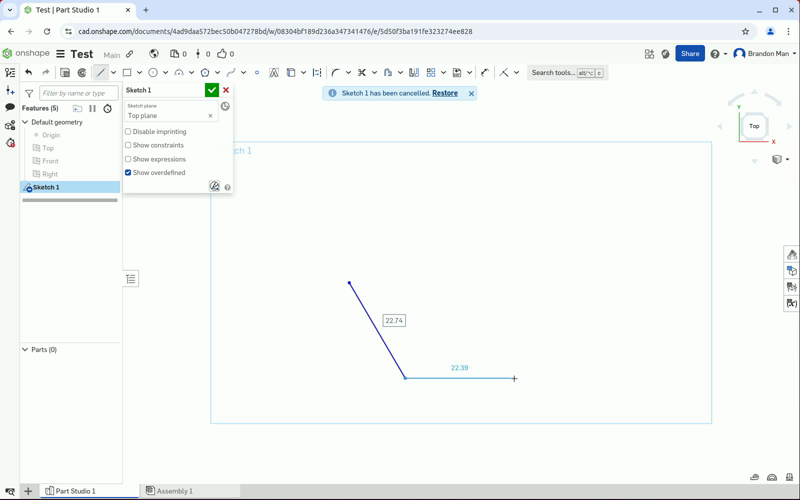
key_down(shift)
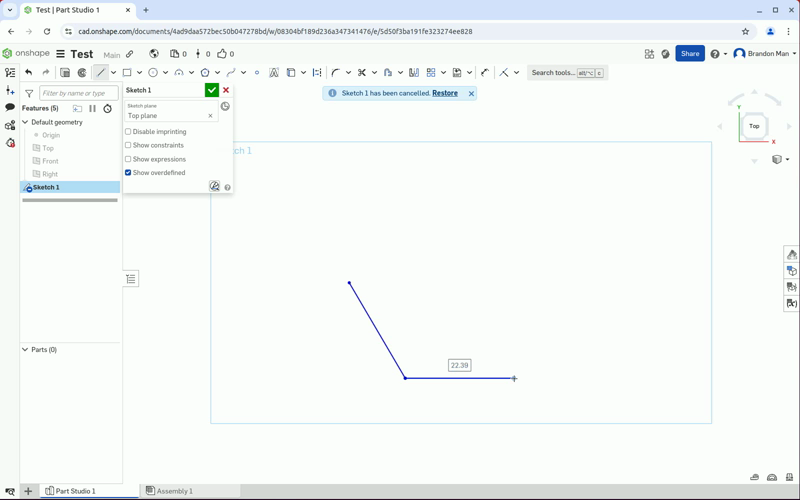
mouse_move(569, 282)
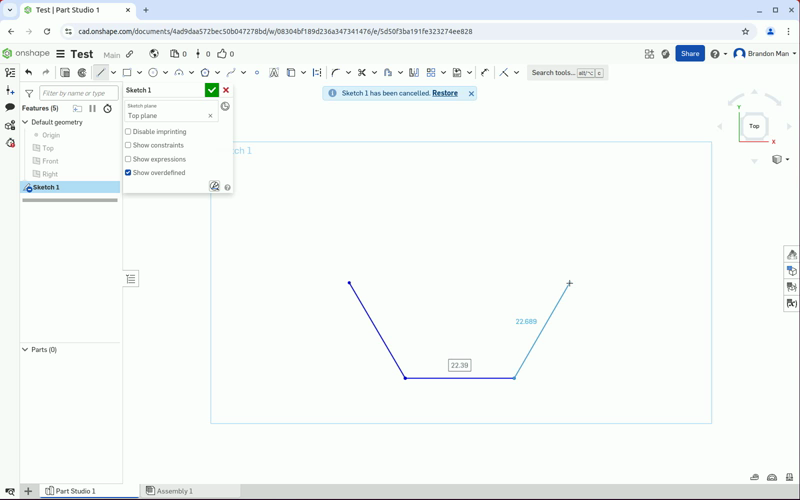
click(569, 282)
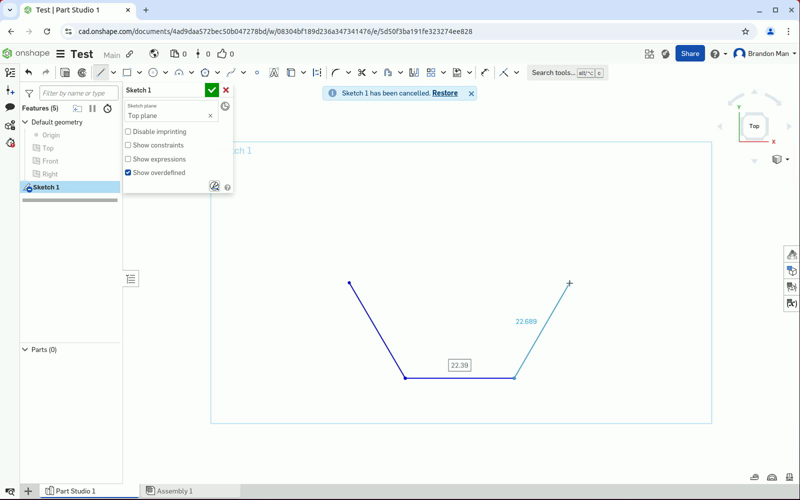
key_up(shift)
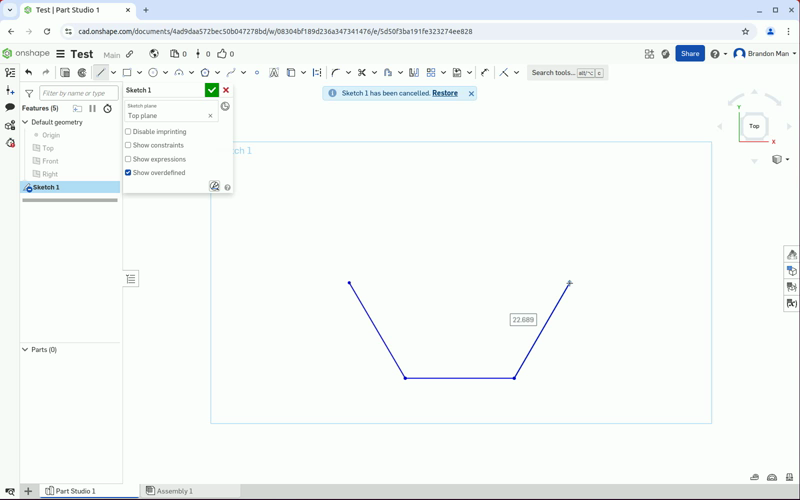
key_down(shift)
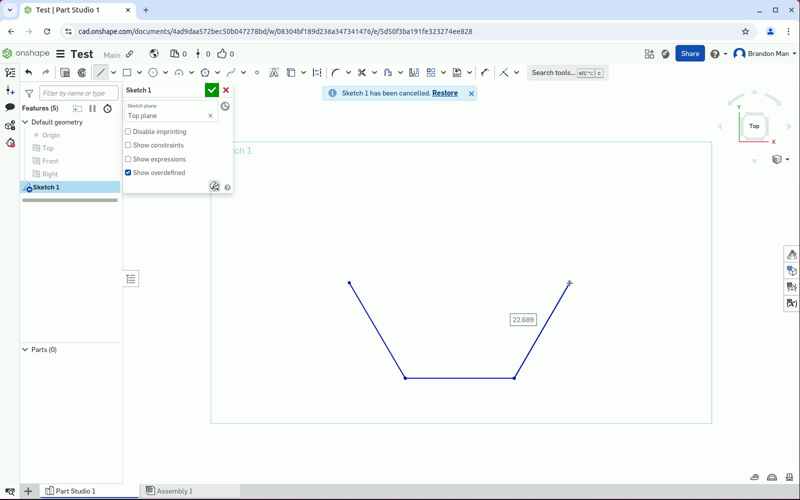
mouse_move(514, 187)
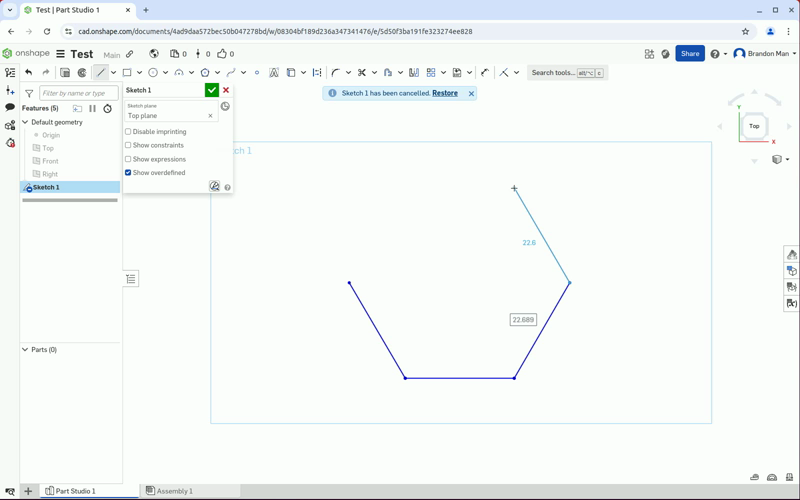
click(514, 187)
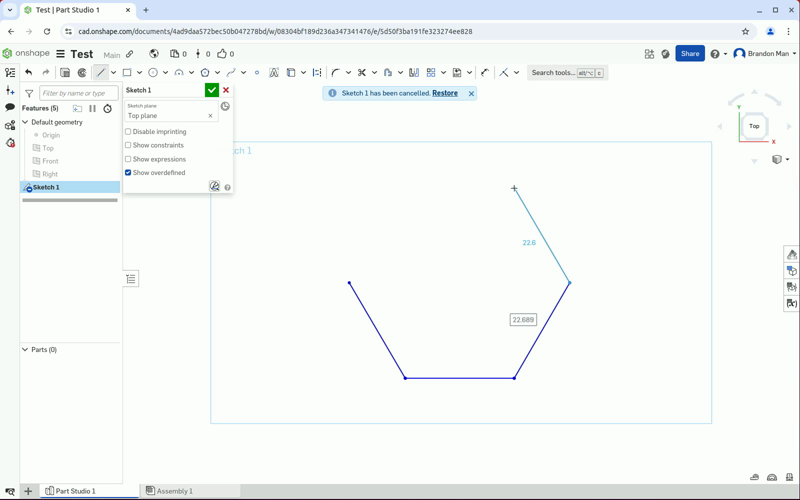
key_up(shift)
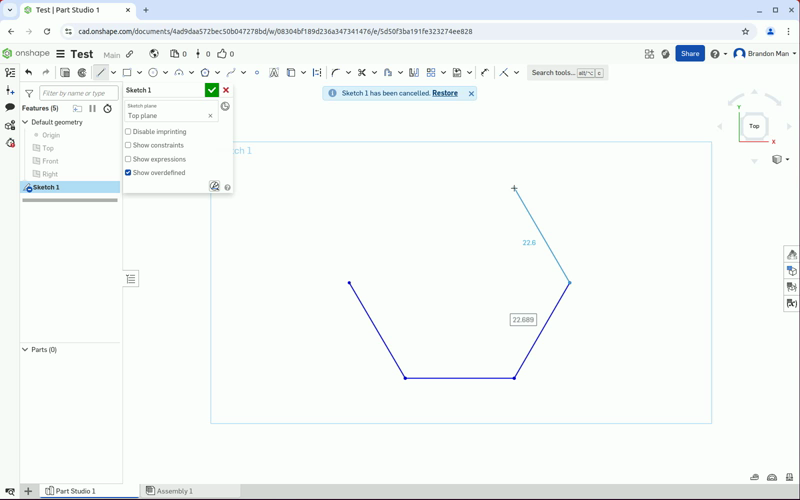
key_down(shift)
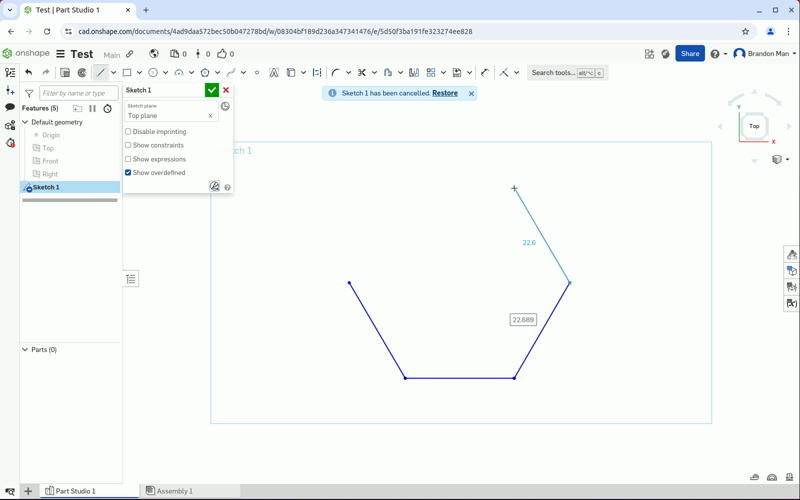
mouse_move(405, 187)
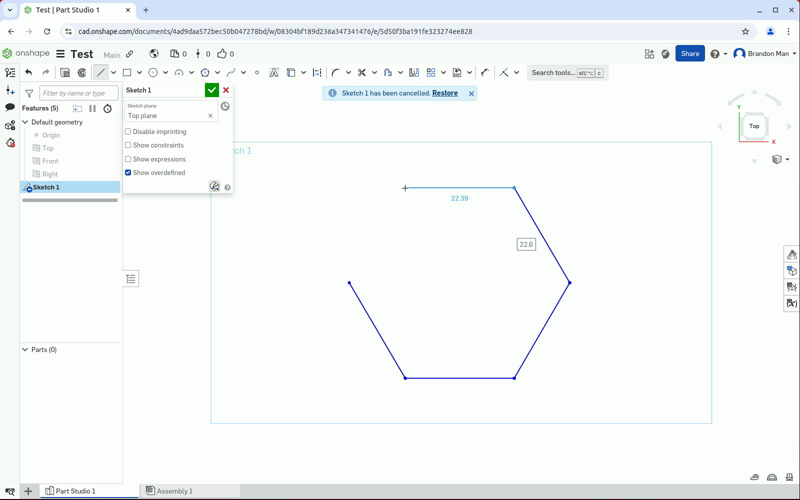
click(405, 187)
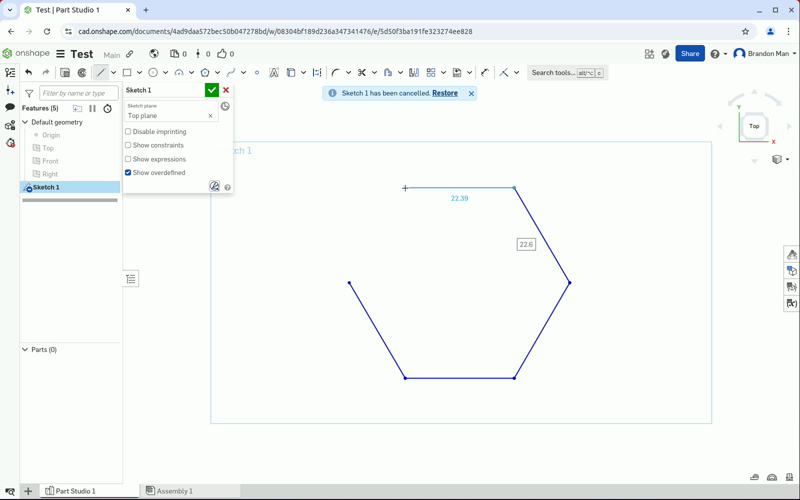
key_up(shift)
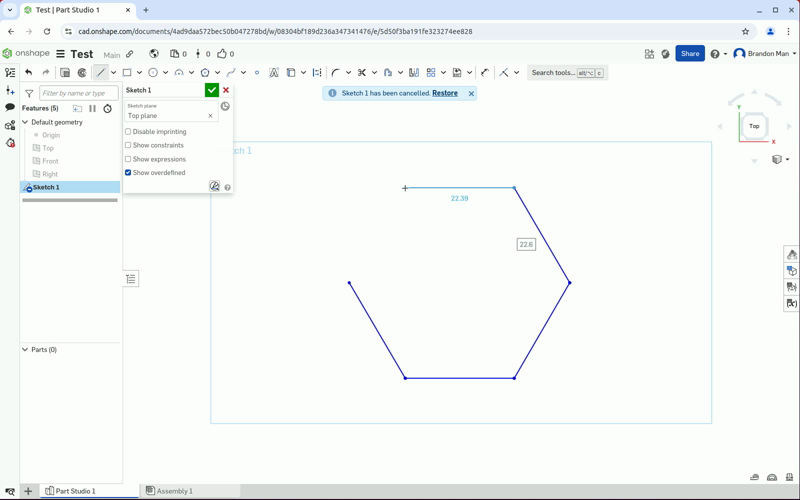
key_down(shift)
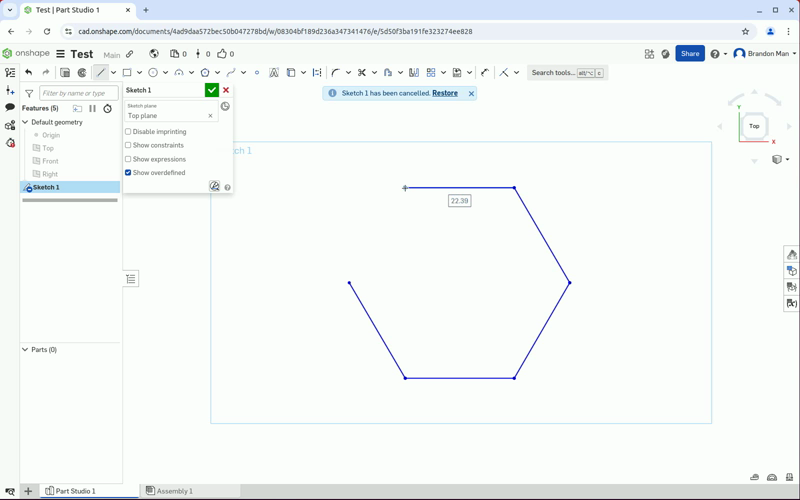
mouse_move(349, 282)
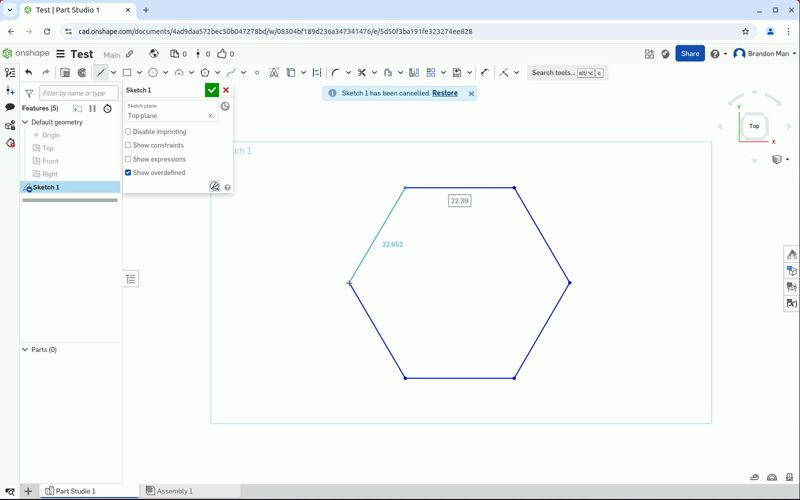
key_up(shift)
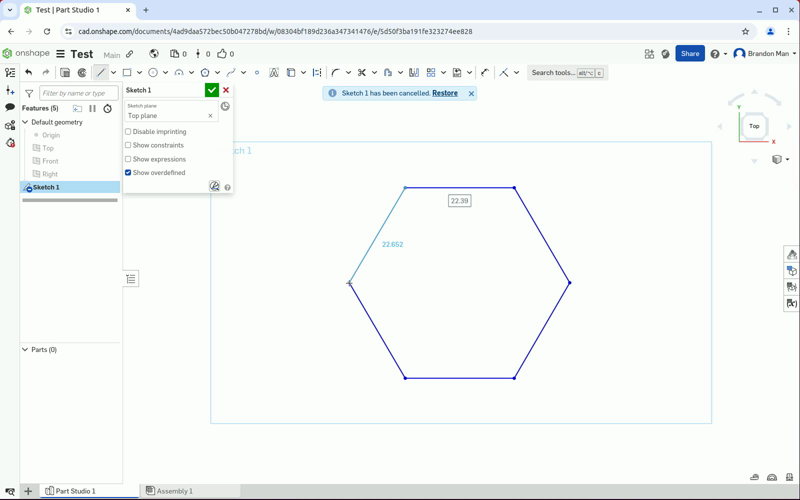
click(349, 282)
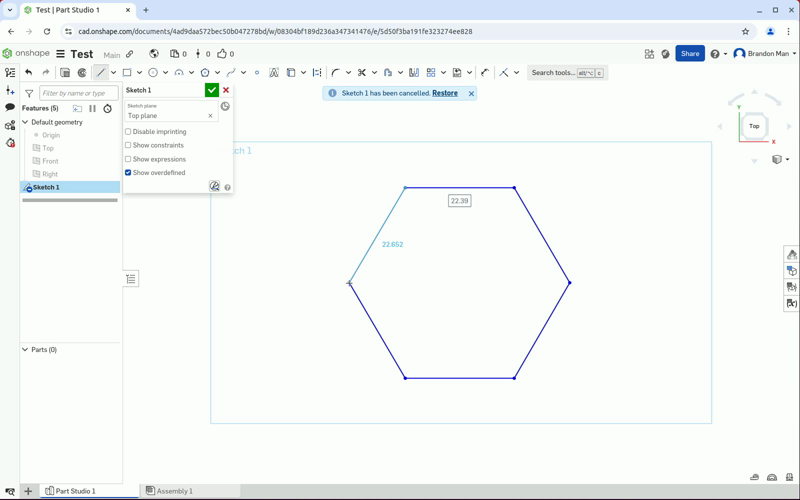
key(esc)
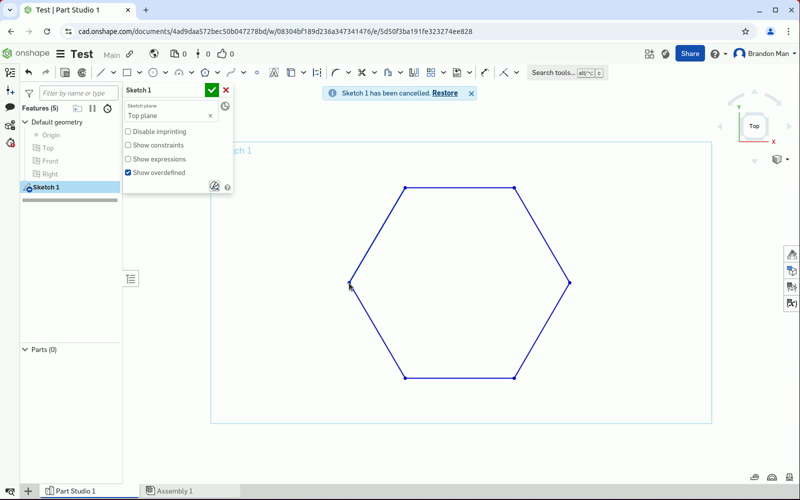
mouse_move(423, 225)
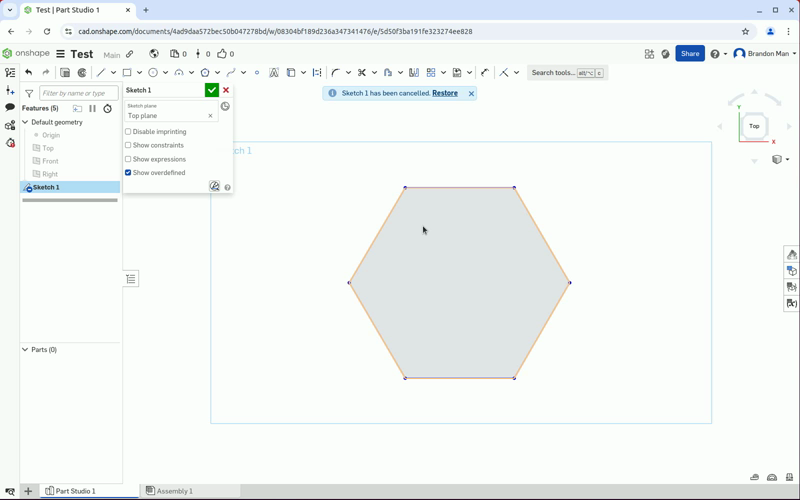
click(423, 225)
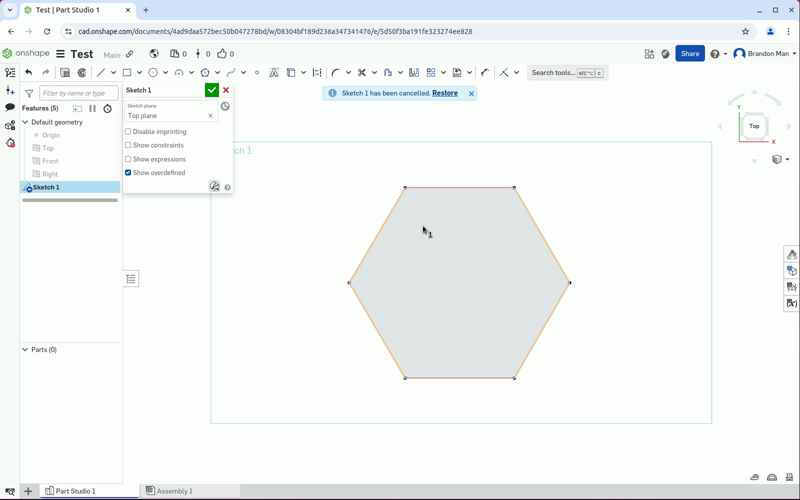
mouse_move(73, 352)
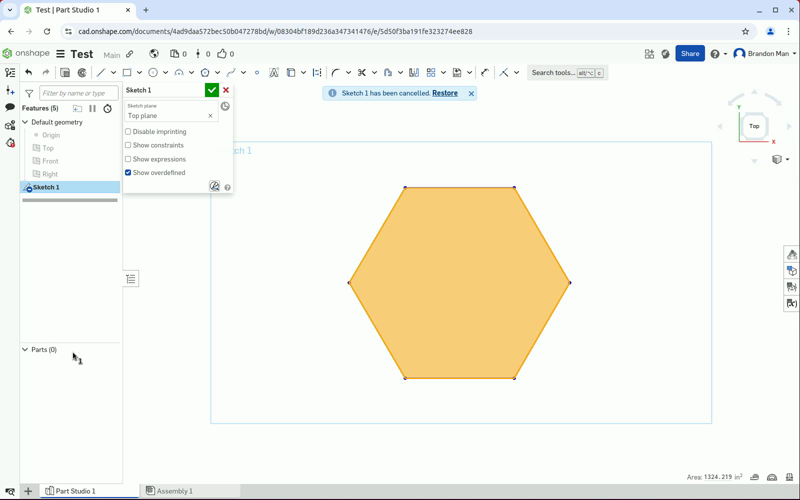
key(shift+y)
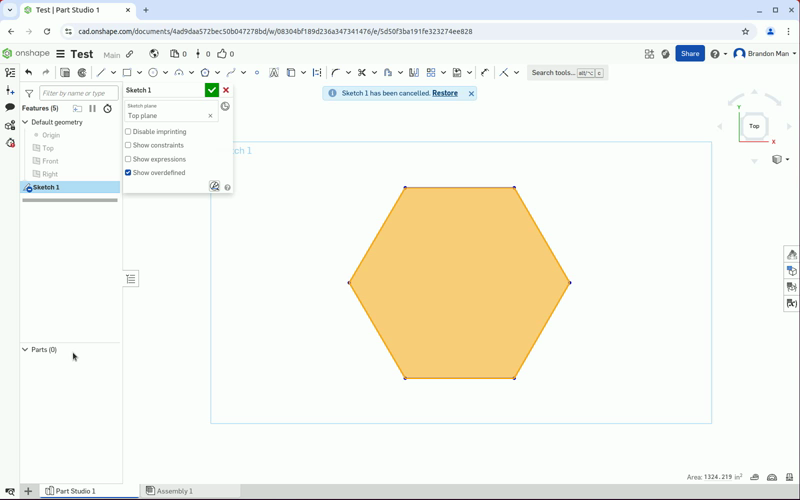
key(shift+e)
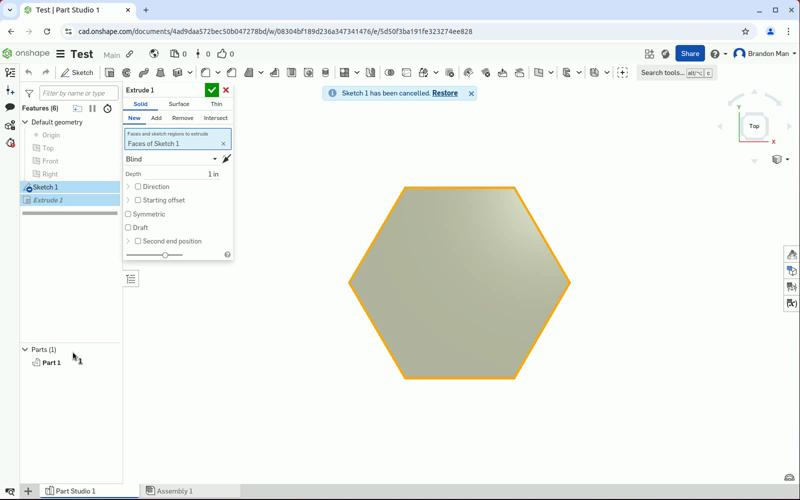
mouse_move(143, 106)
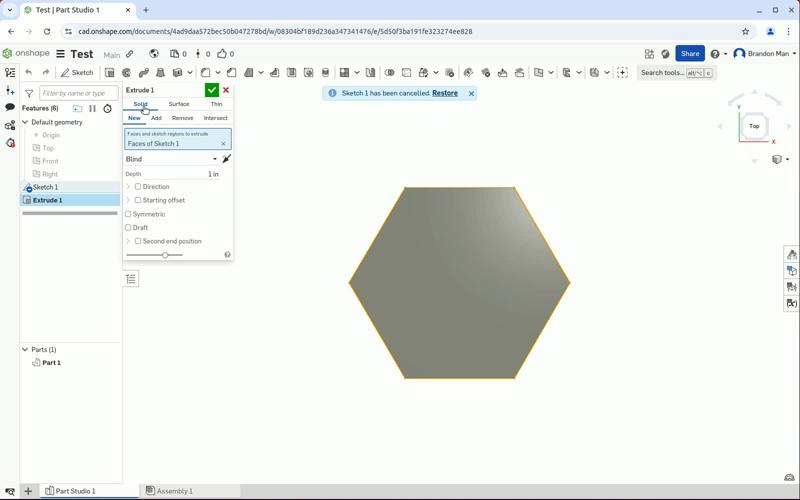
click(143, 106)
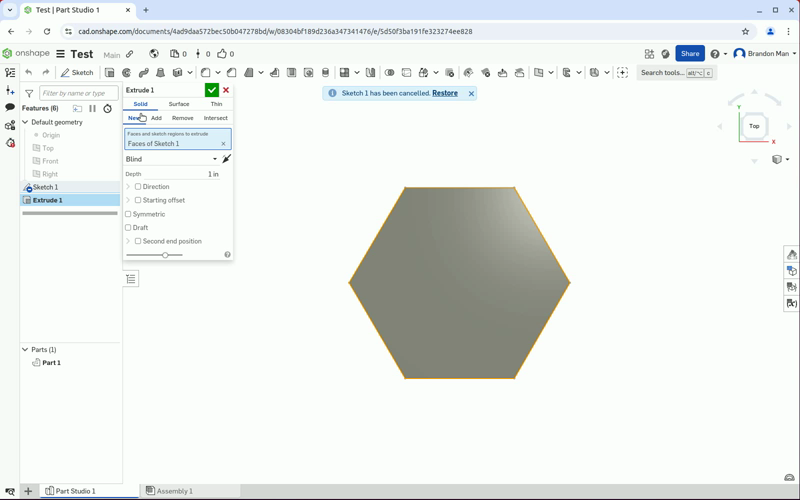
mouse_move(137, 120)
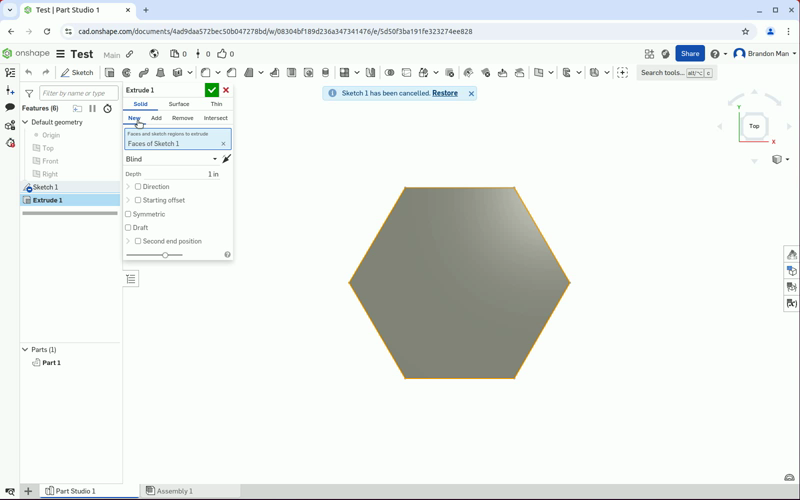
click(137, 120)
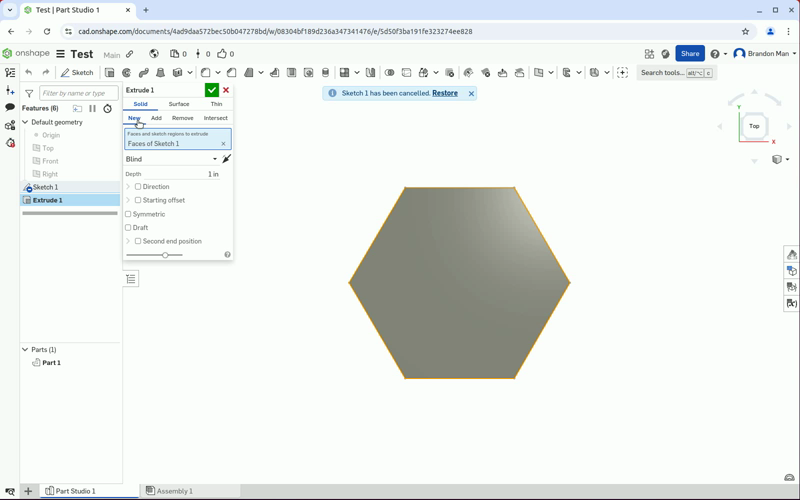
key(tab, 4)
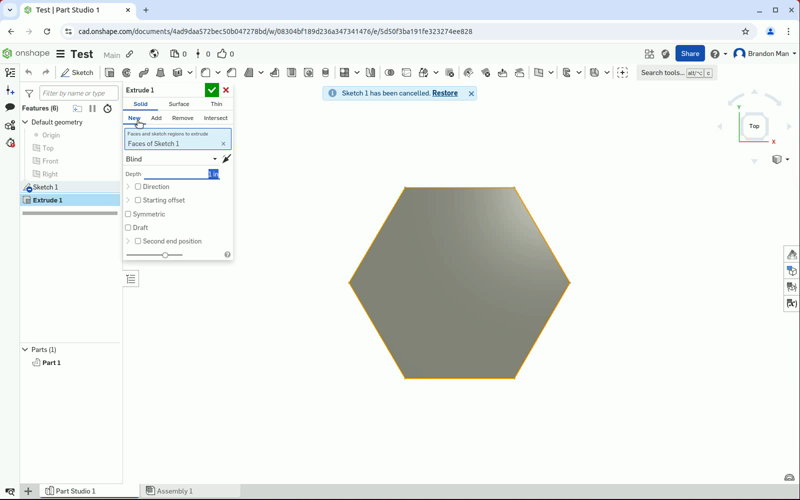
text(15.405)
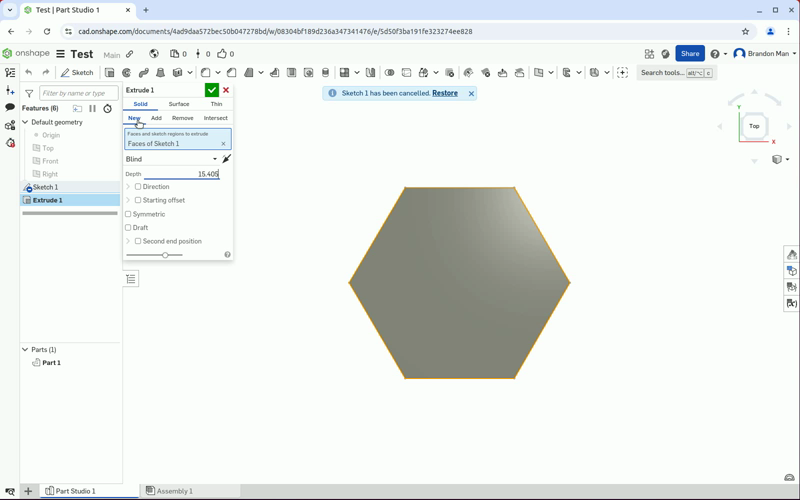
key(enter)
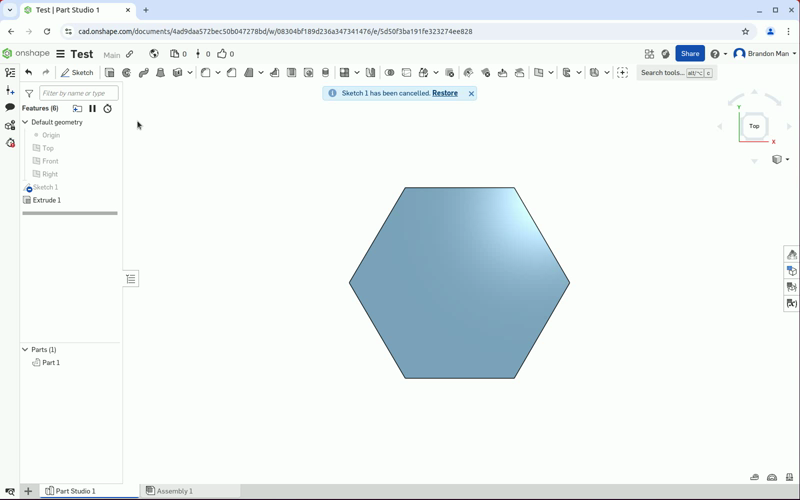
key(shift+h)
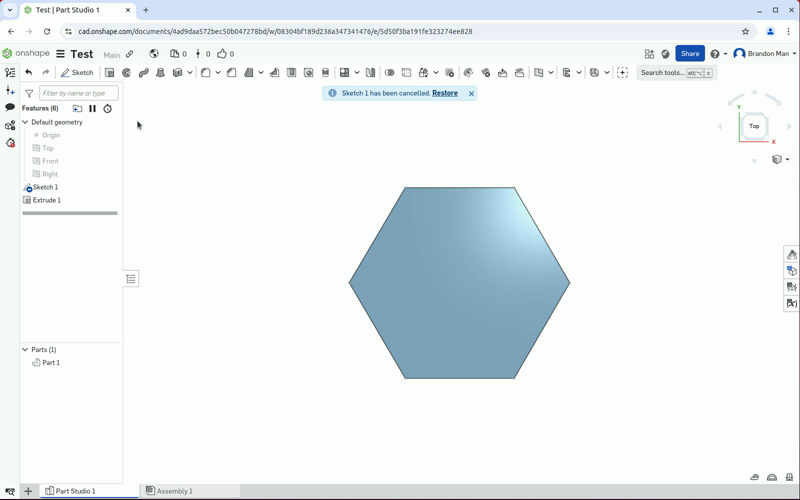
key(shift+h)
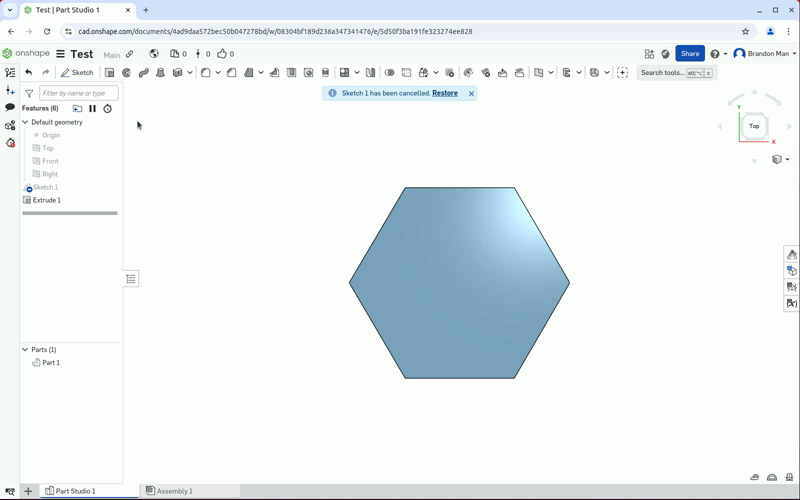
mouse_move(73, 189)
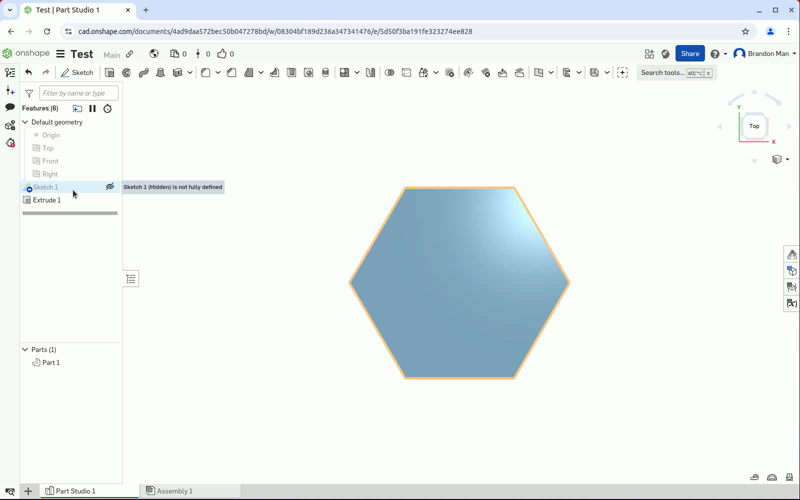
click(73, 189)
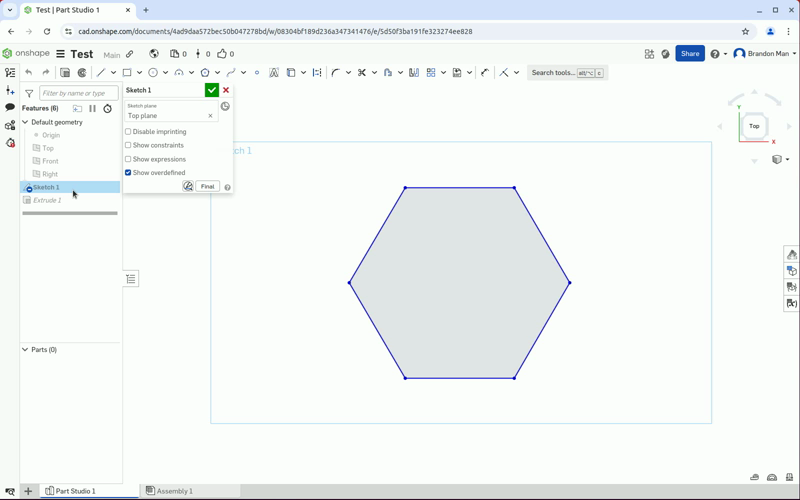
mouse_move(229, 92)
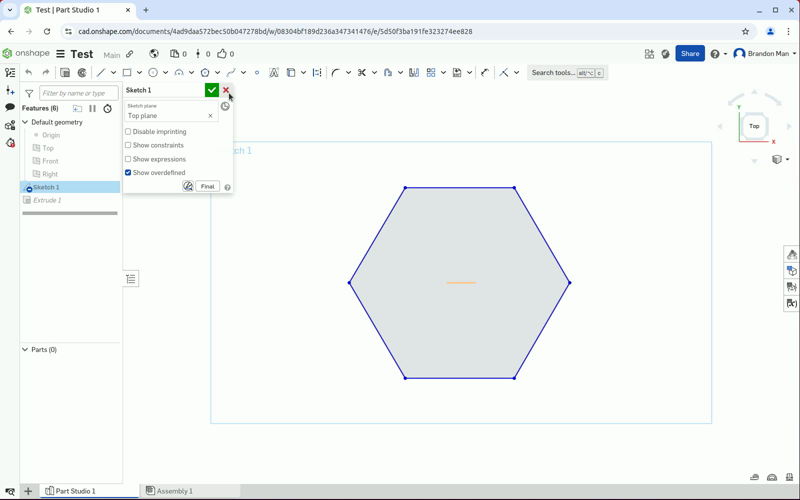
click(229, 92)
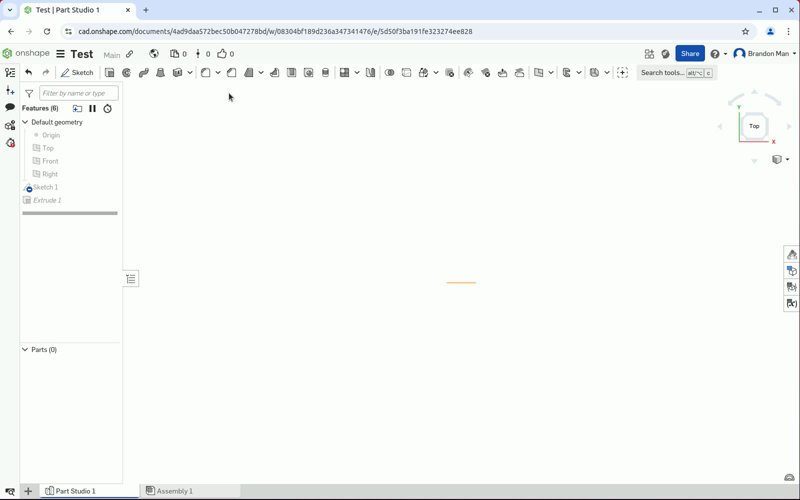
mouse_move(541, 75)
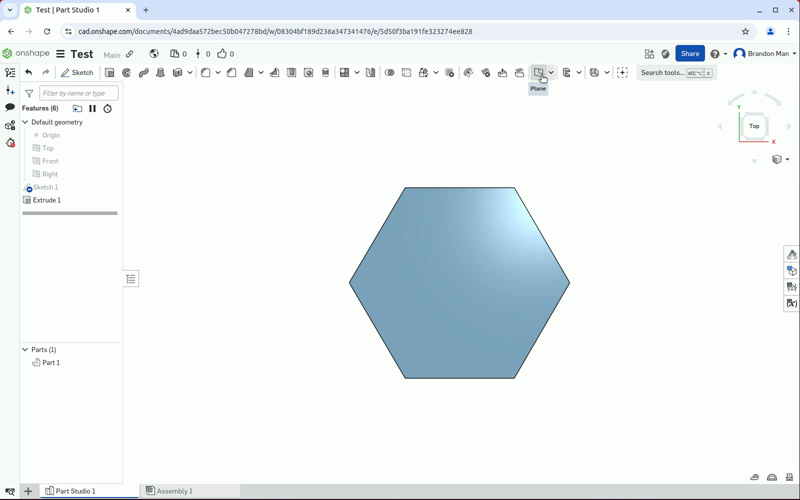
click(541, 75)
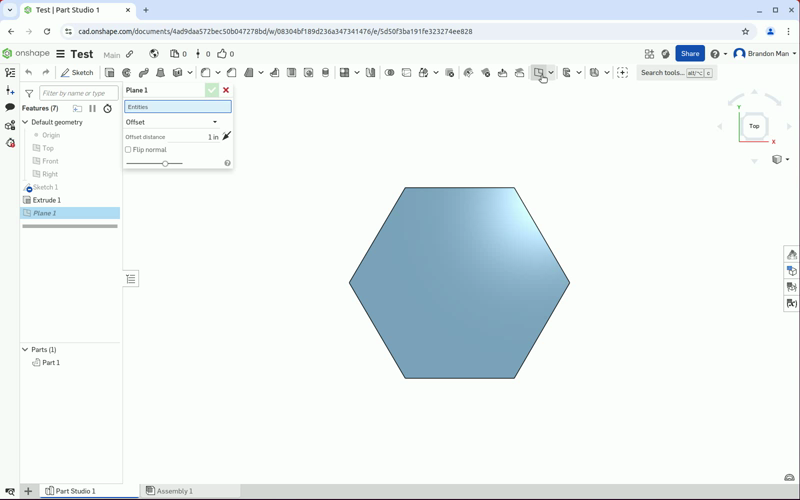
mouse_move(73, 150)
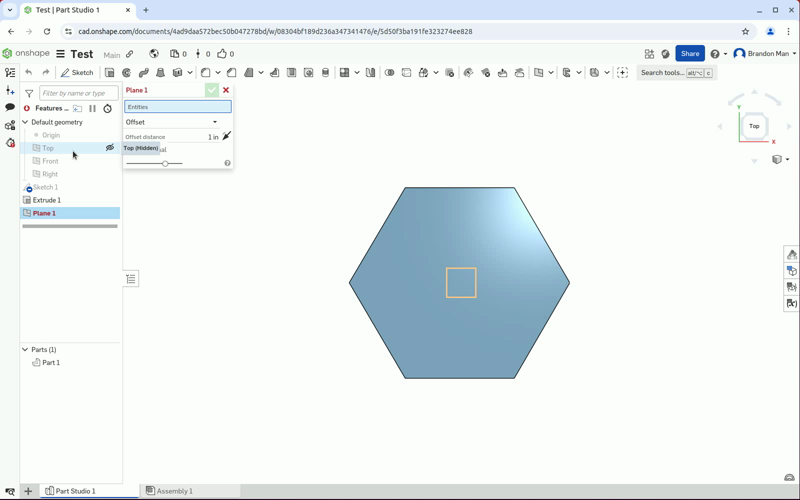
click(73, 150)
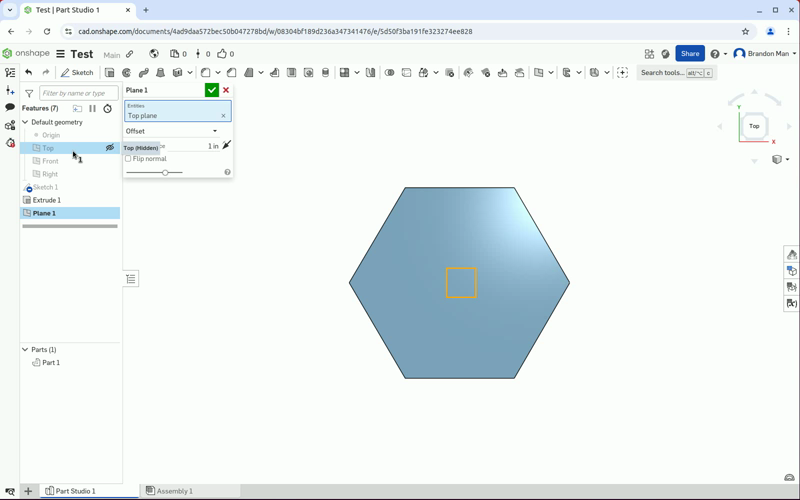
key(tab, 2)
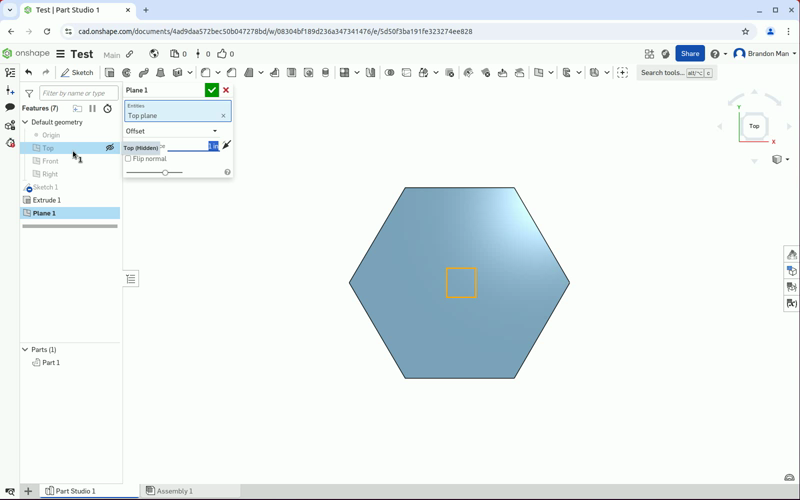
text(15.405)
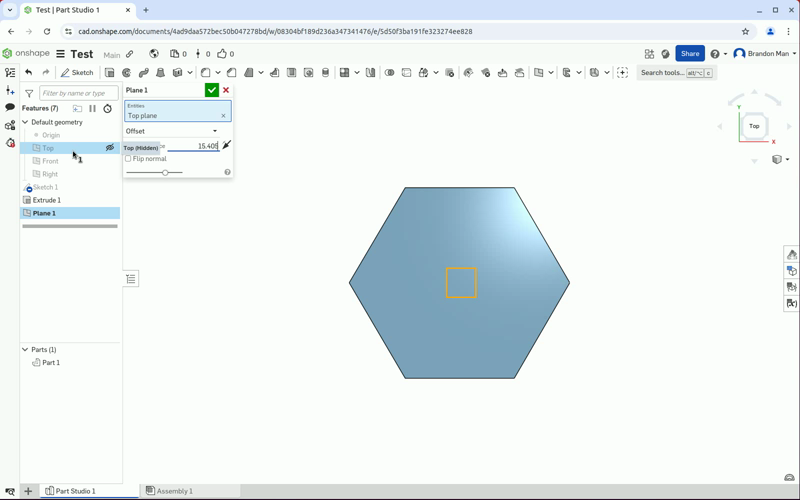
key(enter, 2)
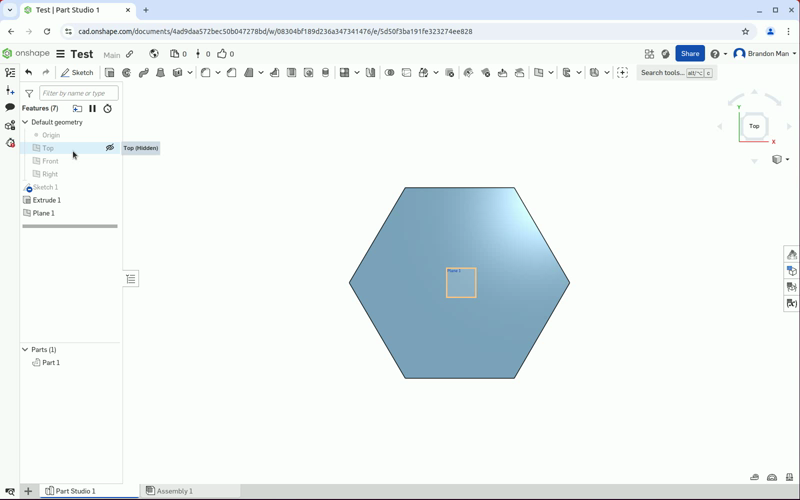
key(shift+s)
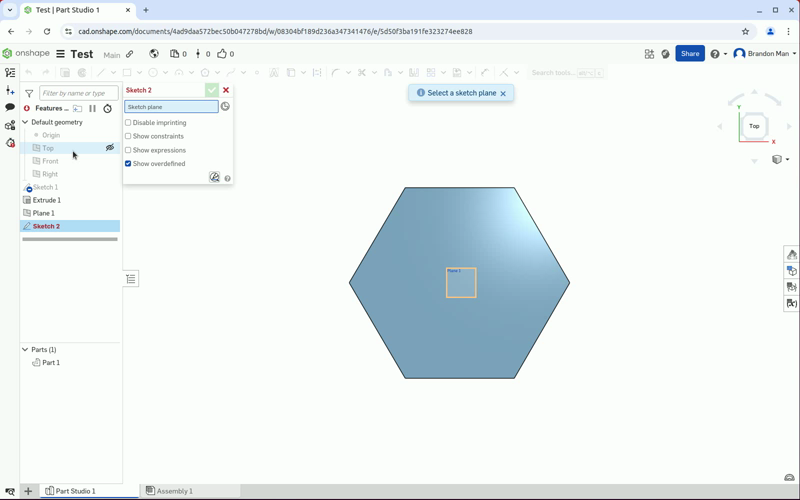
mouse_move(73, 215)
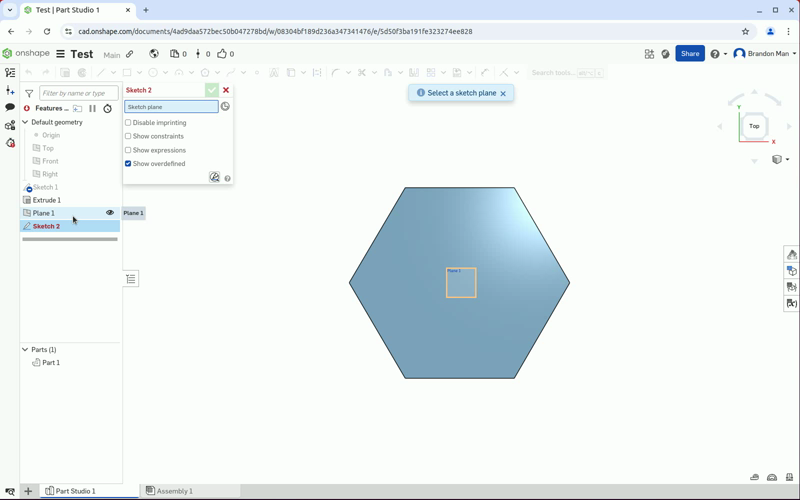
click(73, 215)
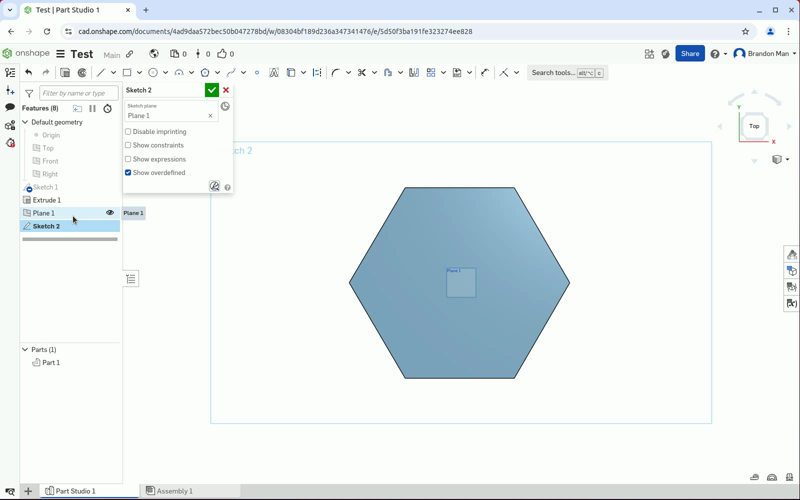
mouse_move(73, 352)
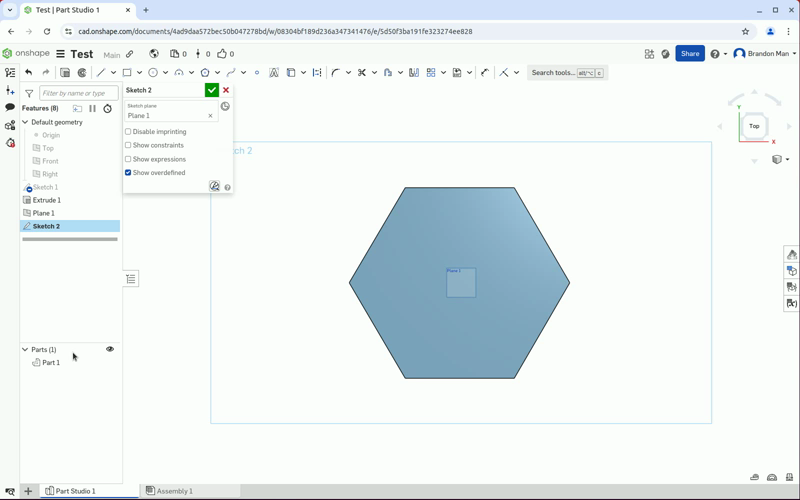
key(y)
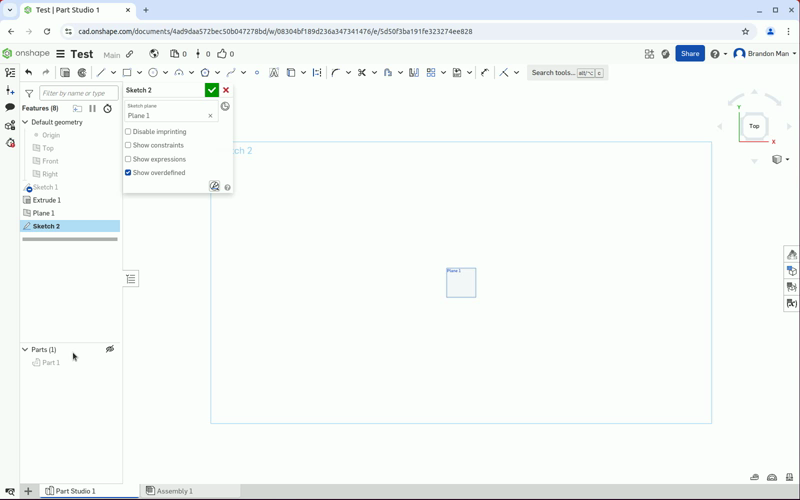
key(c)
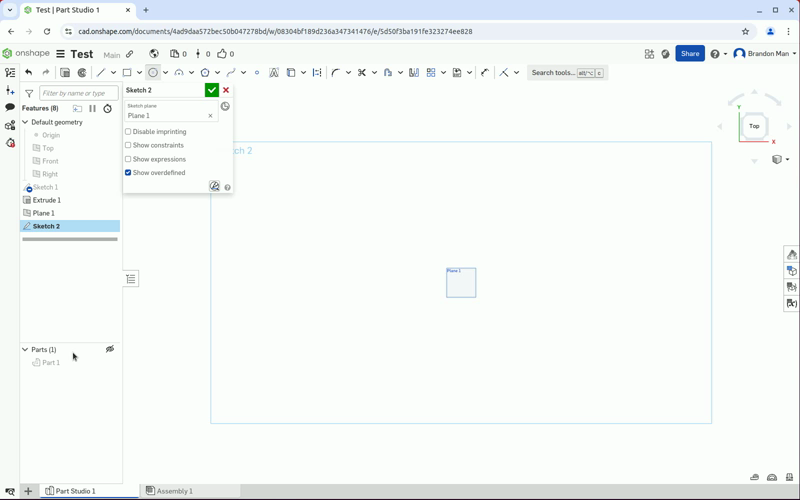
key_down(shift)
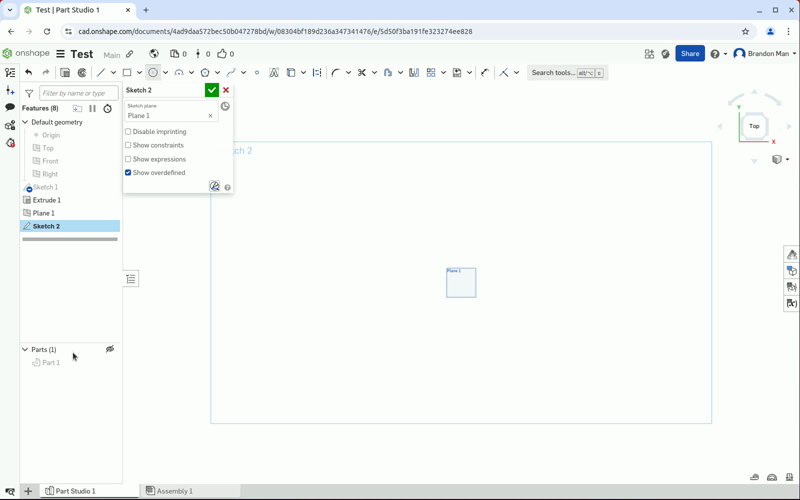
mouse_move(461, 282)
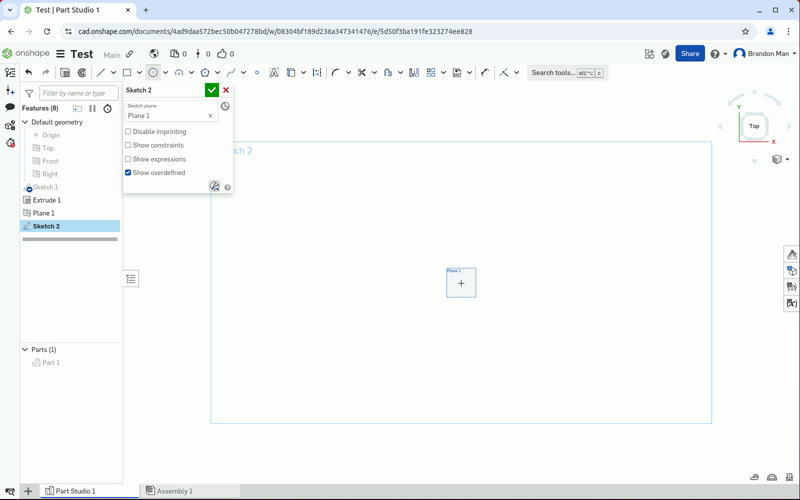
click(461, 282)
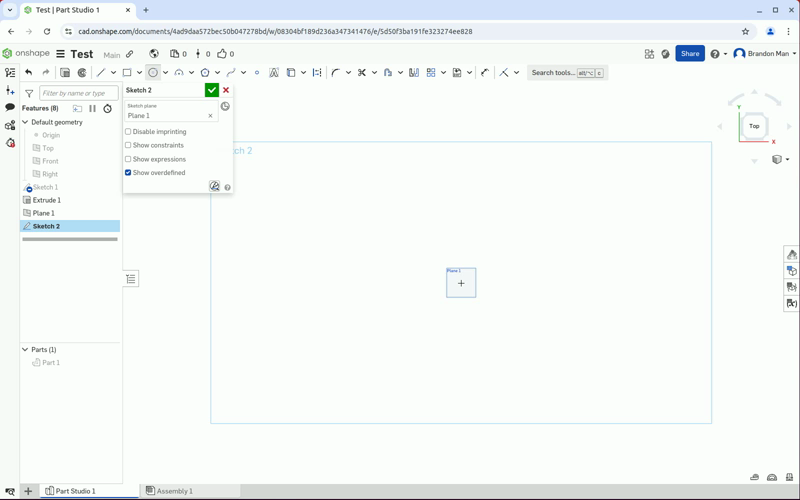
key_up(shift)
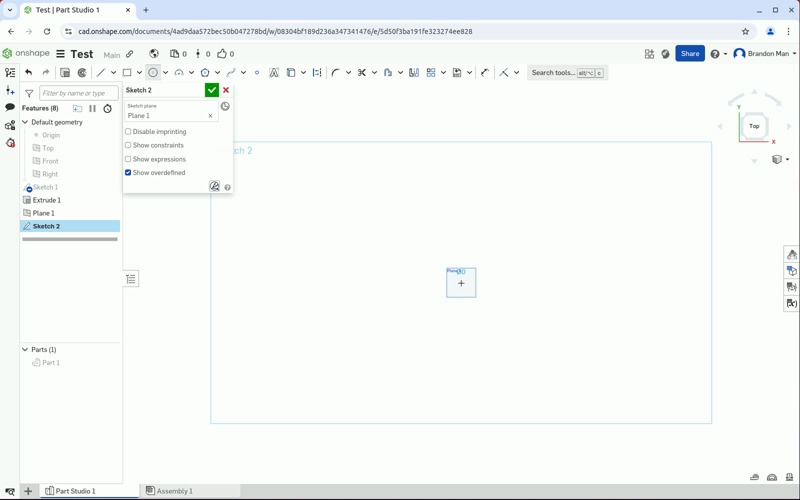
mouse_move(552, 282)
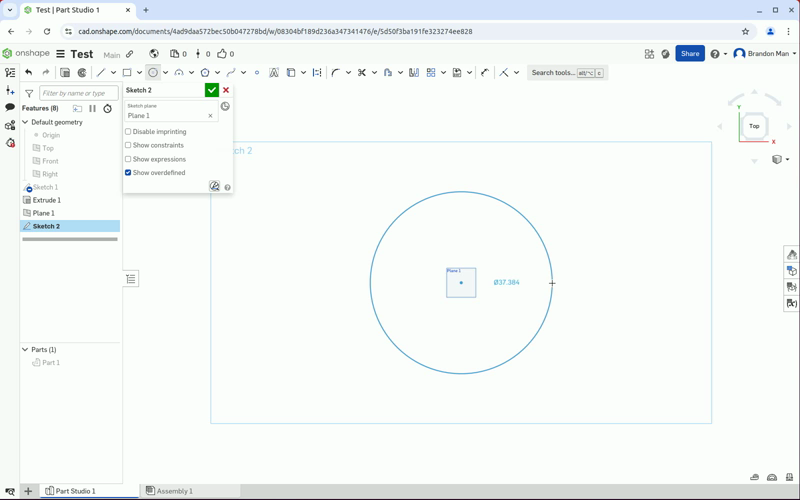
click(552, 282)
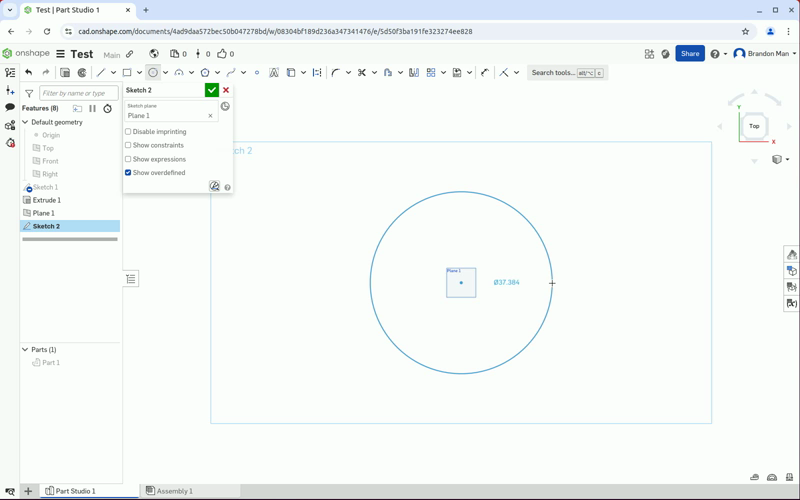
key(esc)
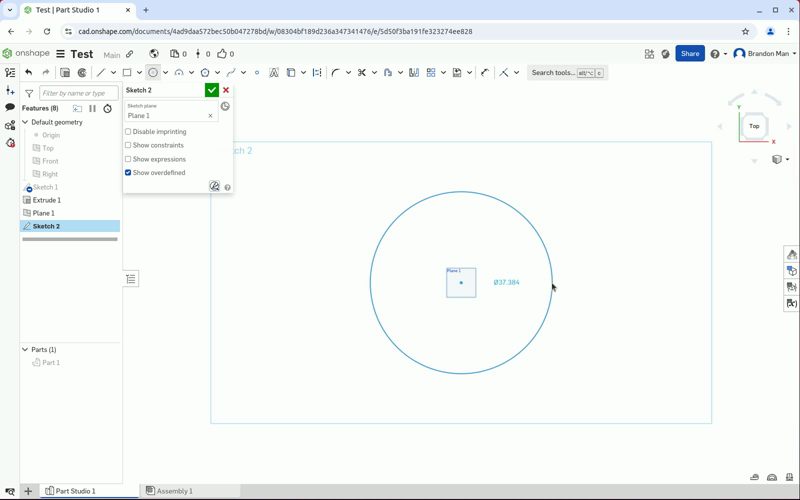
mouse_move(526, 272)
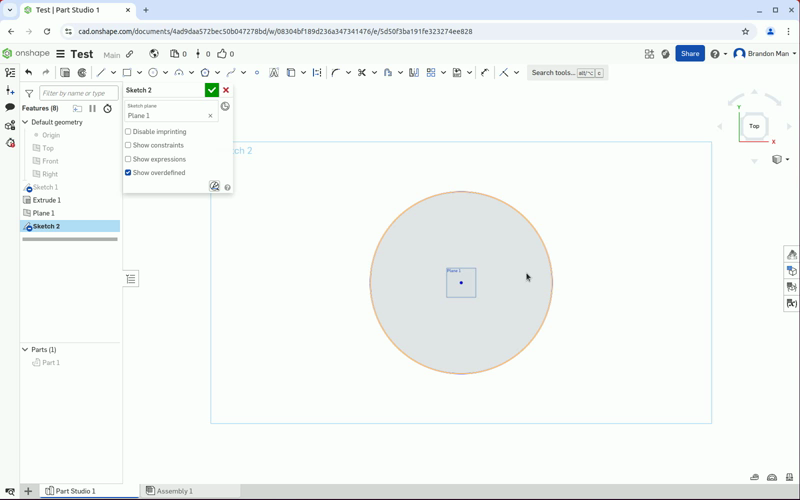
click(526, 272)
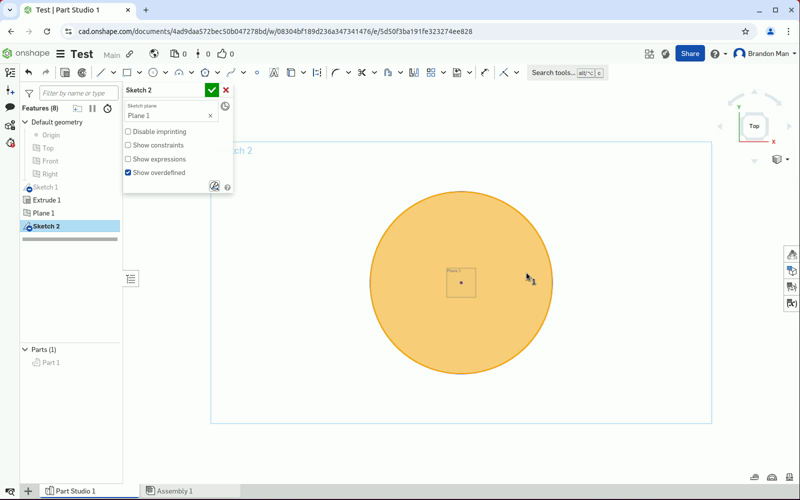
mouse_move(73, 352)
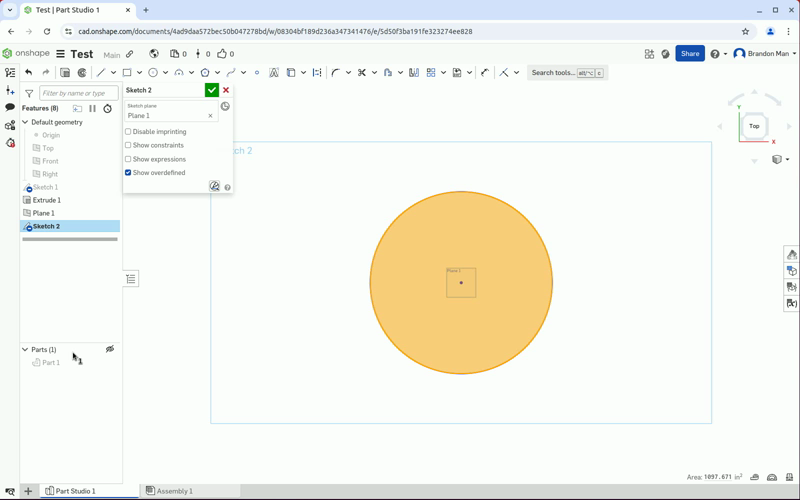
key(shift+y)
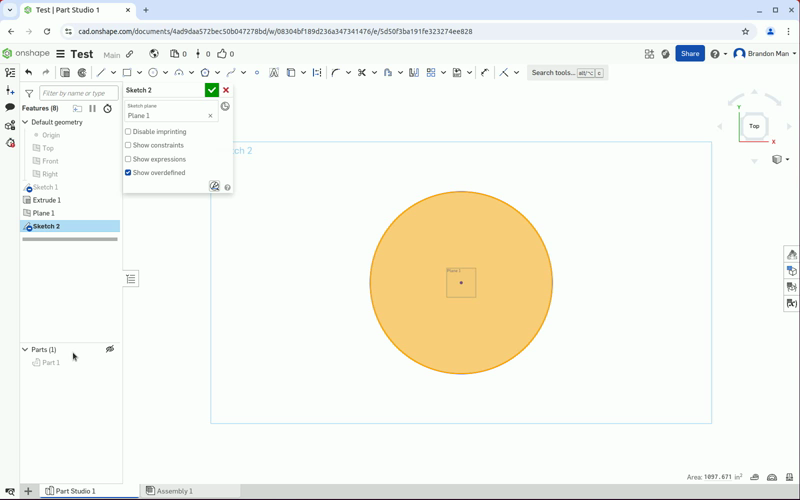
key(shift+e)
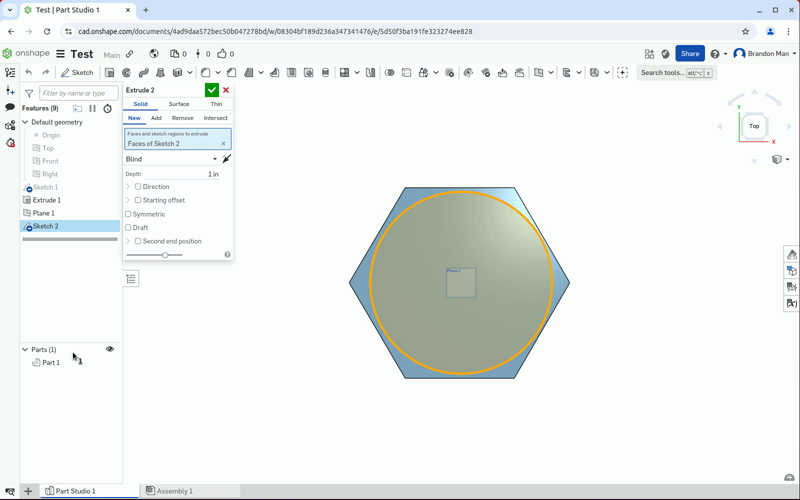
mouse_move(143, 106)
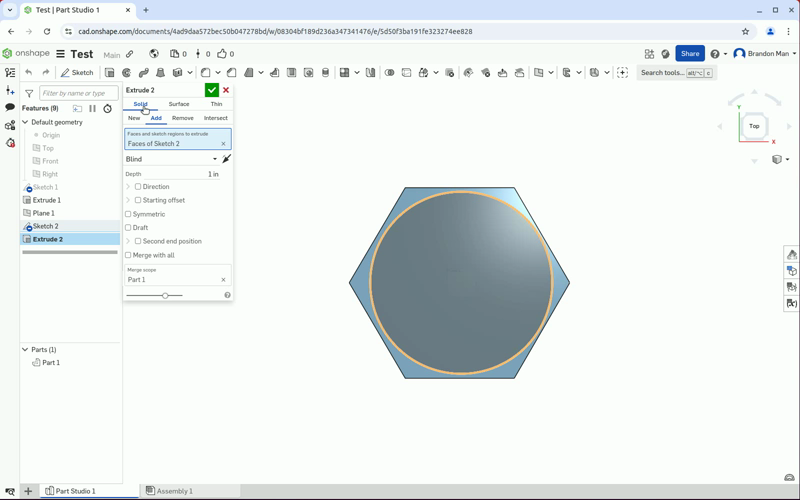
click(143, 106)
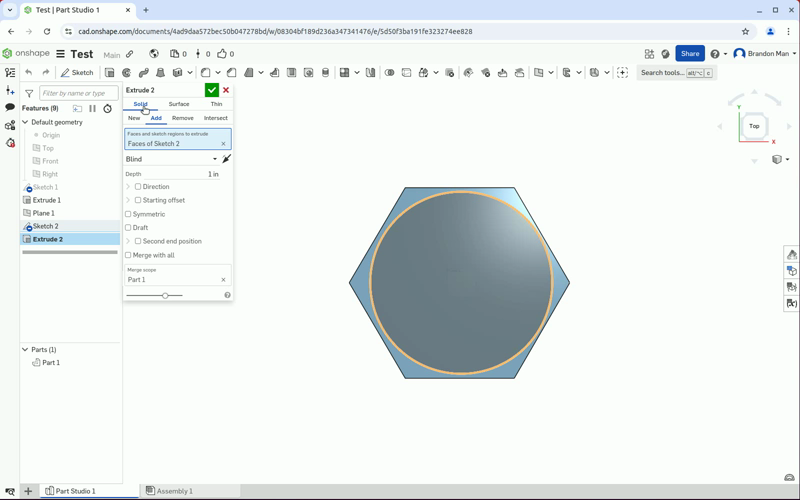
mouse_move(137, 120)
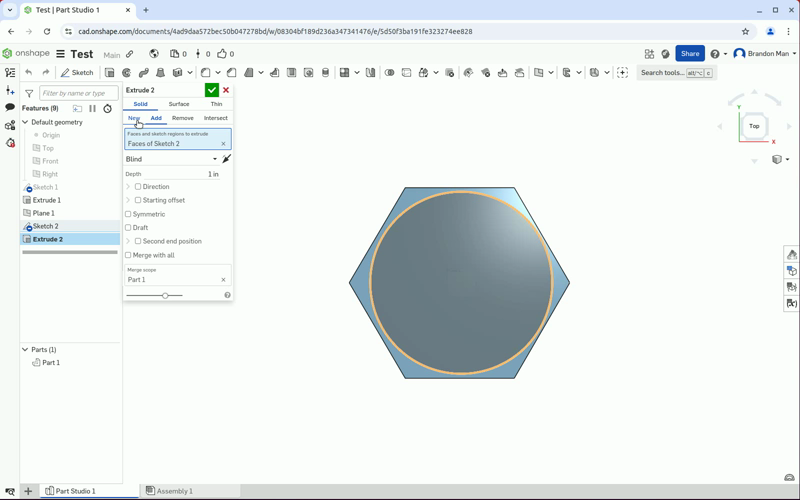
click(137, 120)
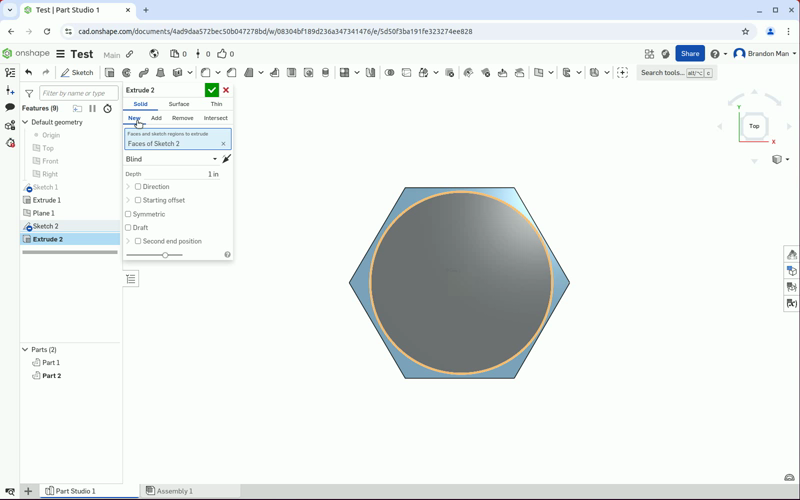
key(tab, 4)
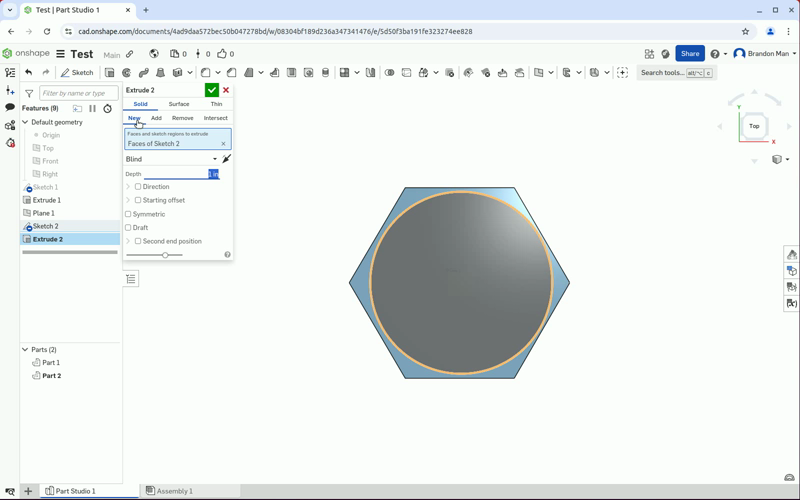
text(7.703)
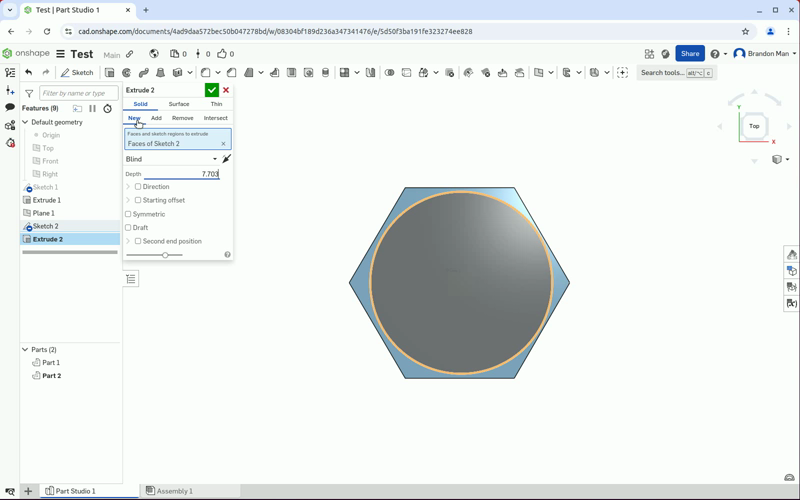
key(enter)
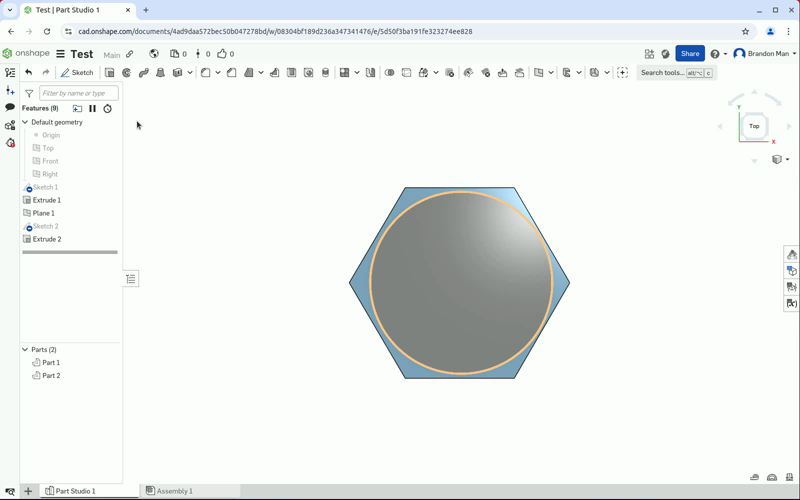
key(shift+h)
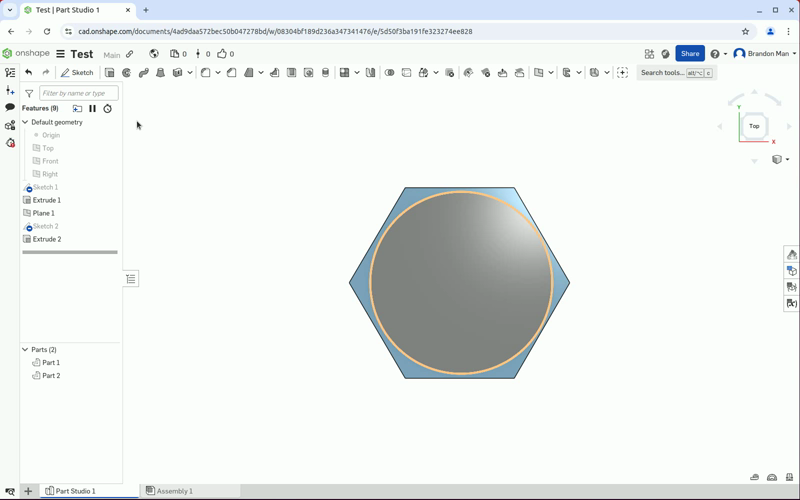
key(shift+h)
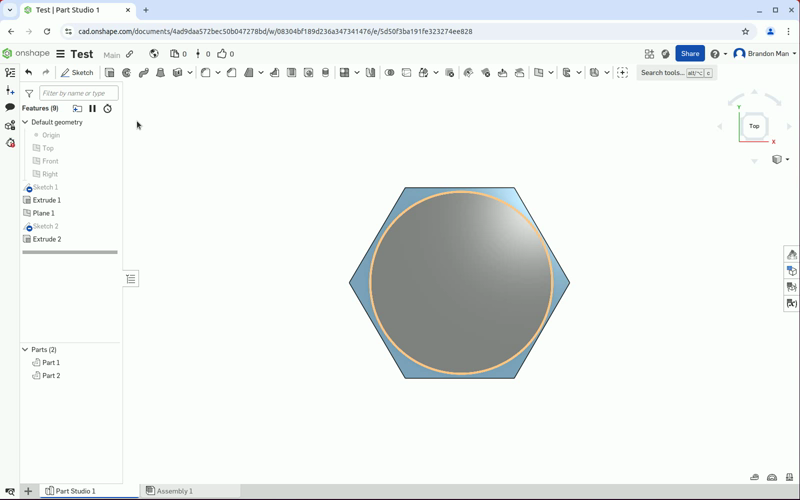
key(shift+7)
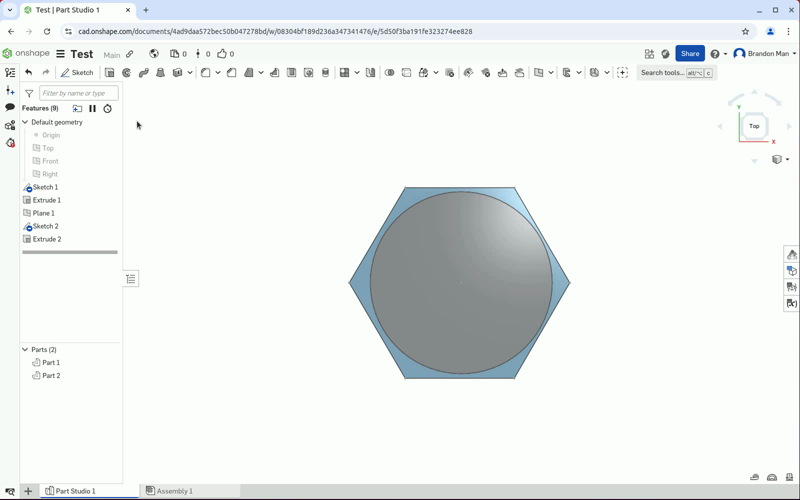
key(up, 3)
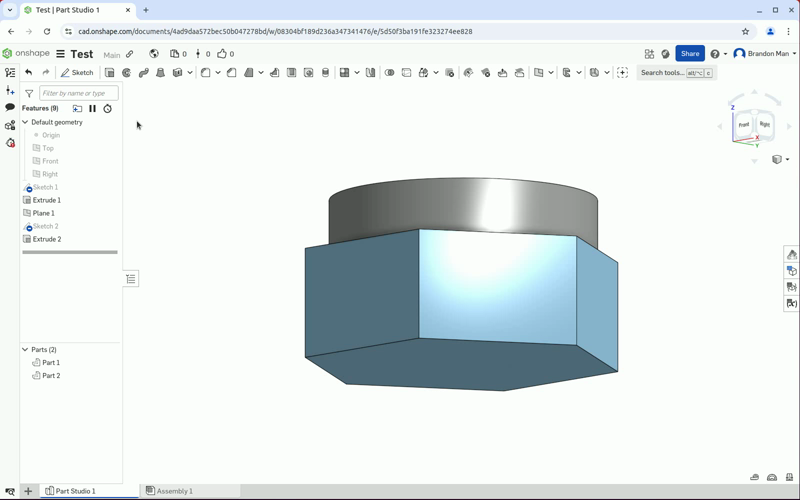
key(left, 3)
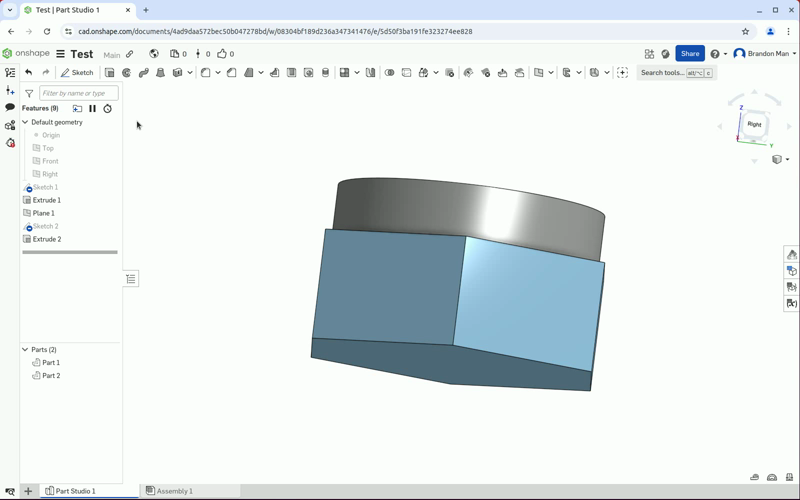
key(right, 3)
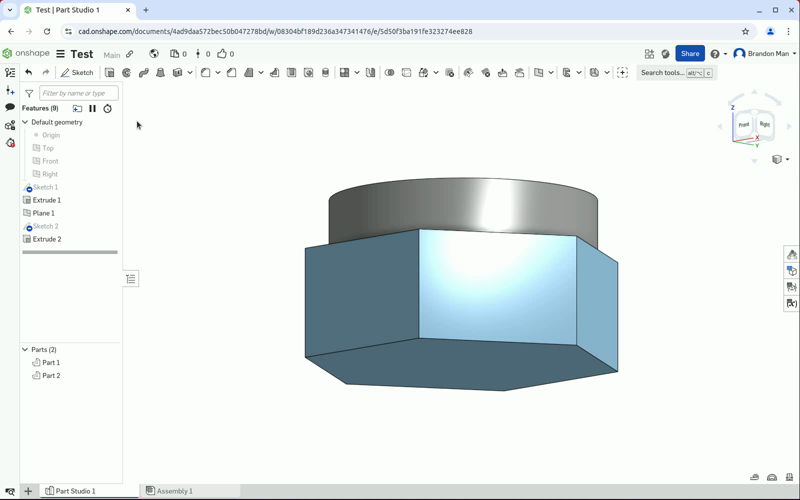
key(down, 3)
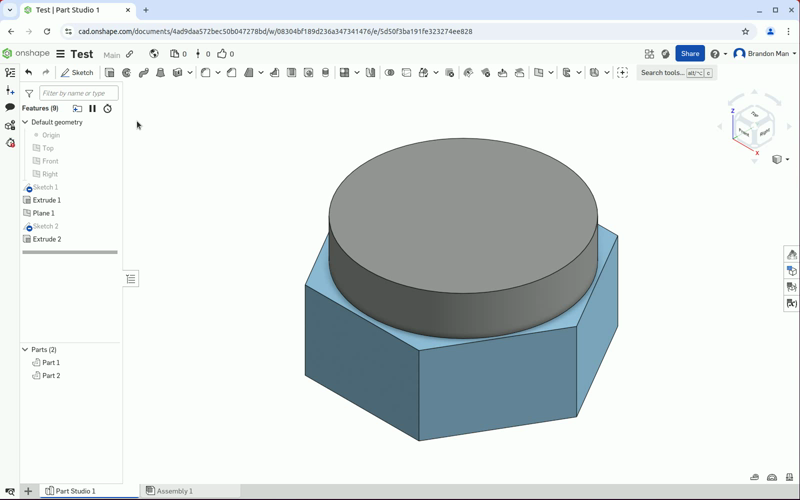
mouse_move(73, 189)
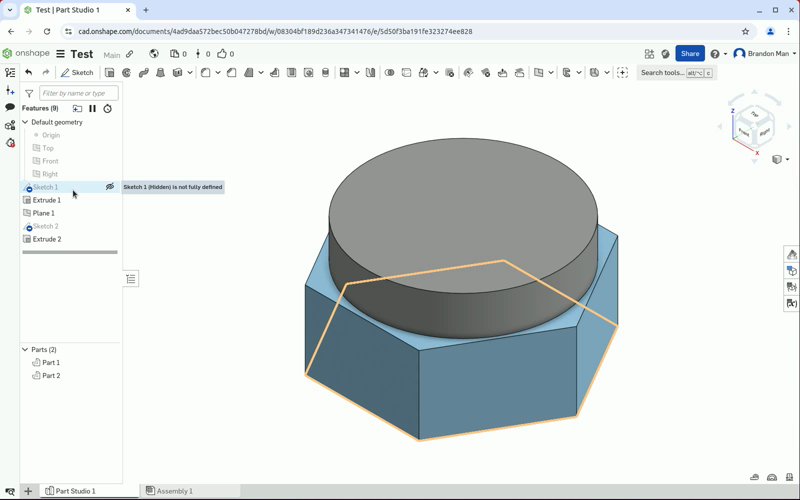
click(73, 189)